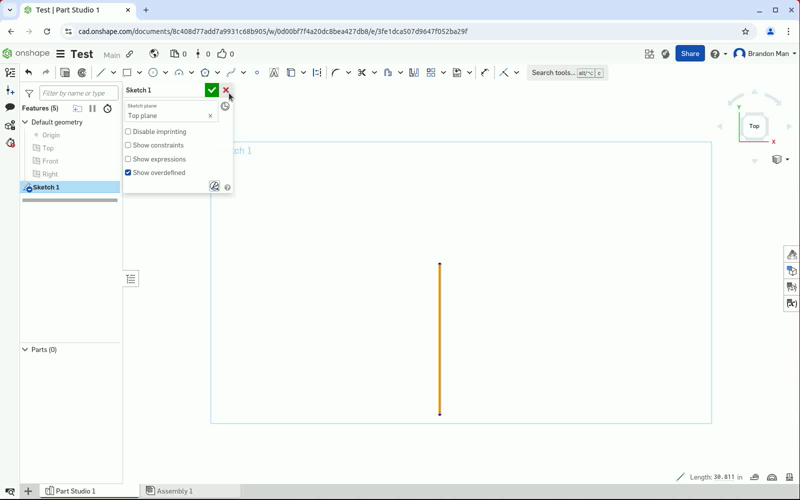
key(shift+h)
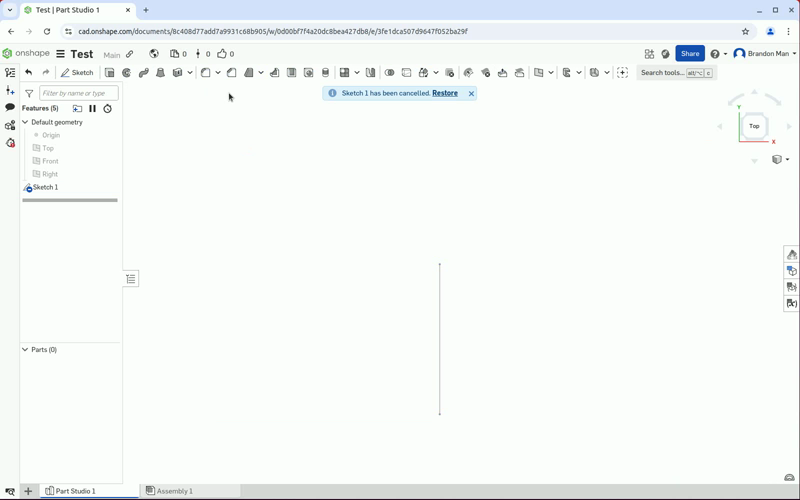
key(shift+s)
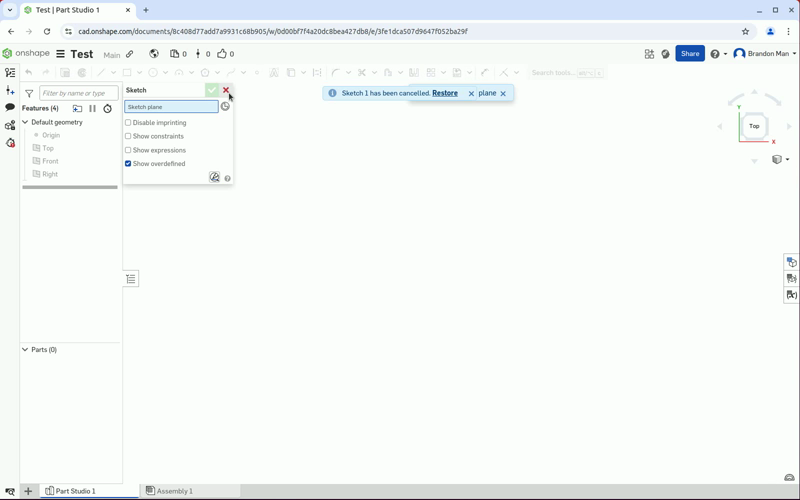
mouse_move(73, 150)
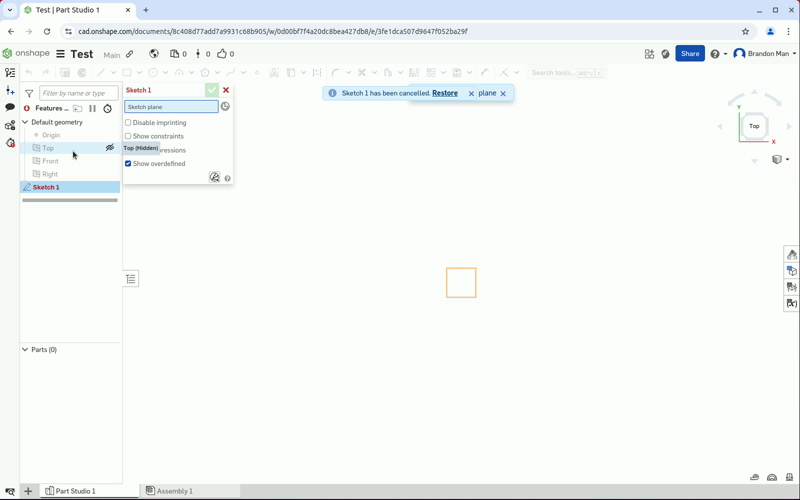
click(73, 150)
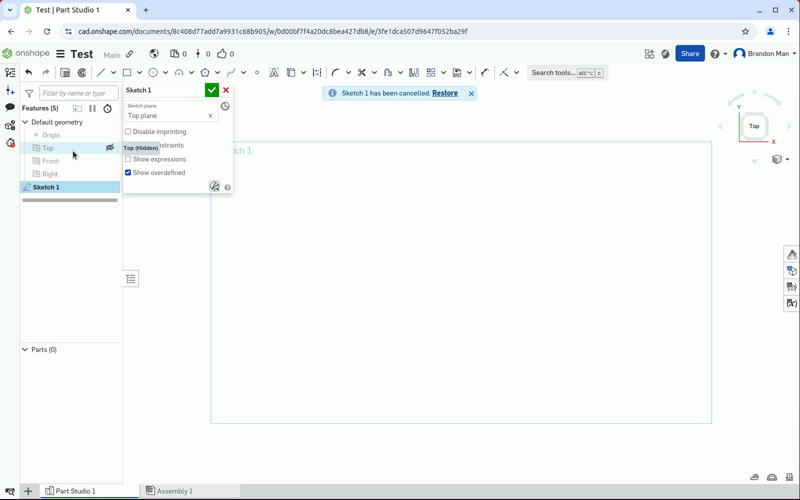
mouse_move(73, 352)
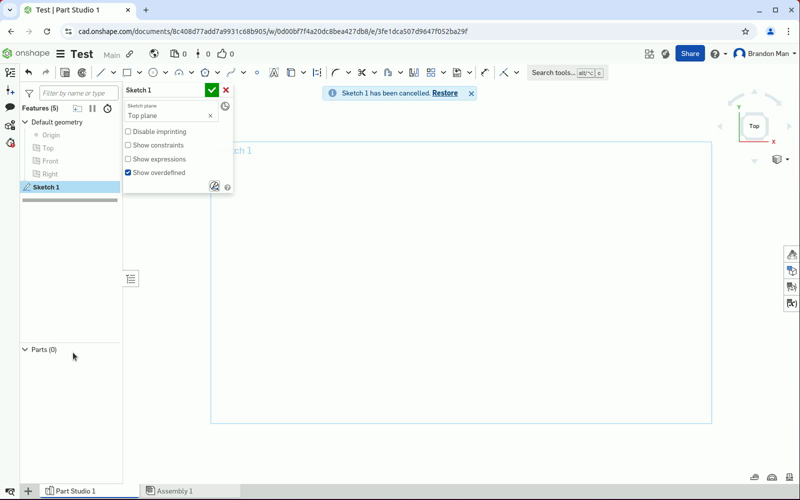
key(y)
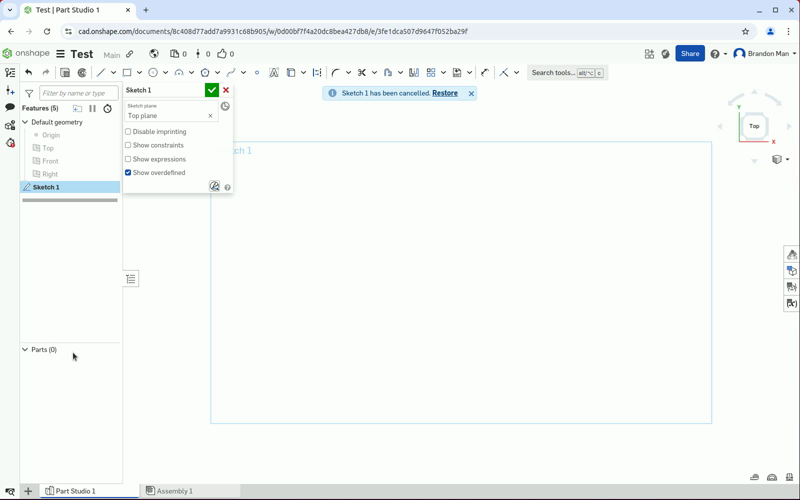
key(l)
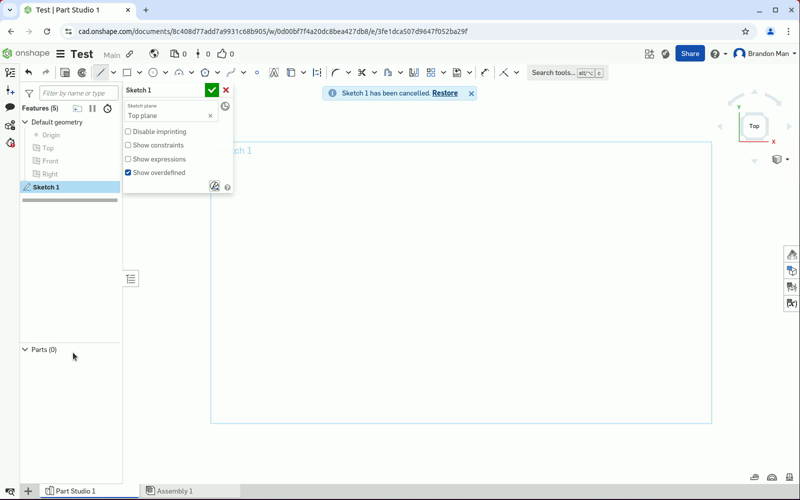
key_down(shift)
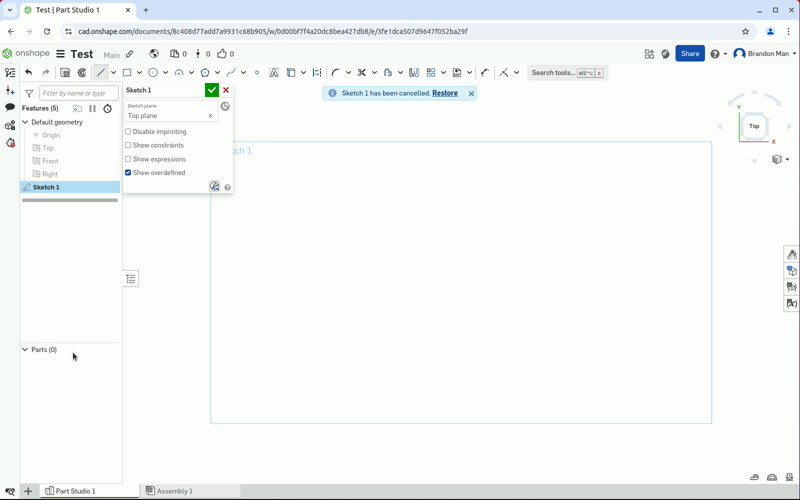
mouse_move(386, 362)
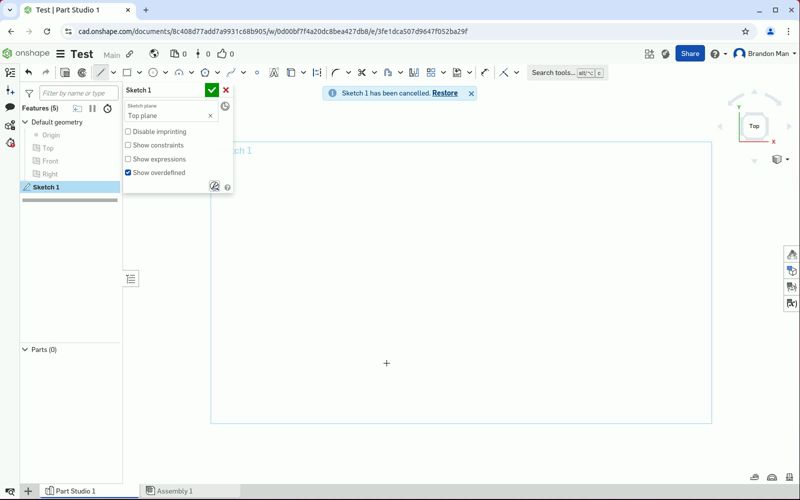
click(386, 362)
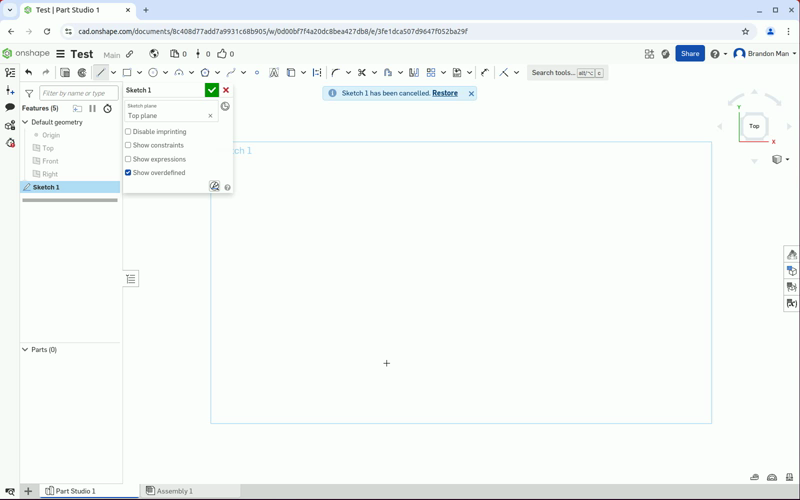
key_up(shift)
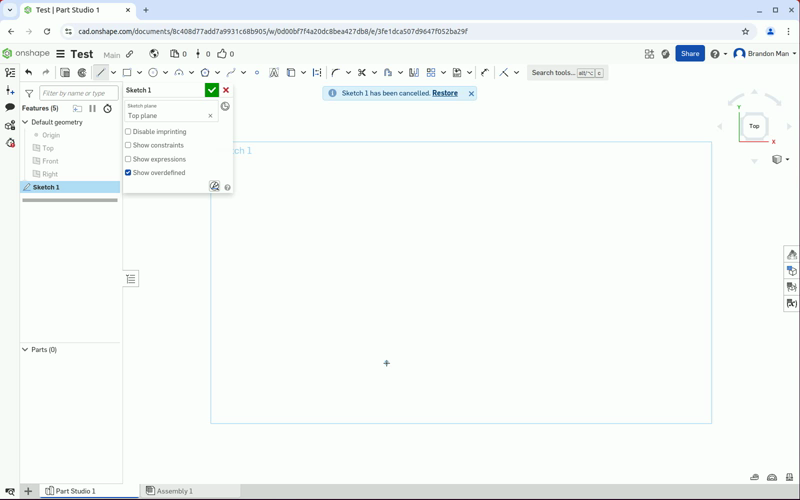
key_down(shift)
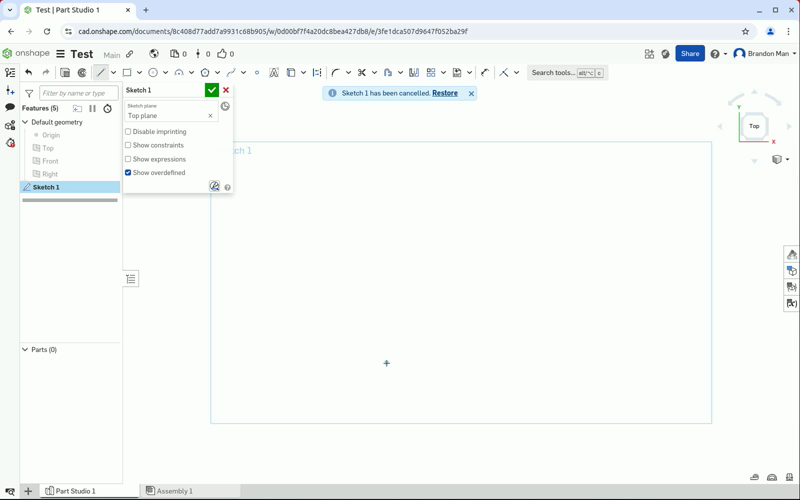
mouse_move(534, 362)
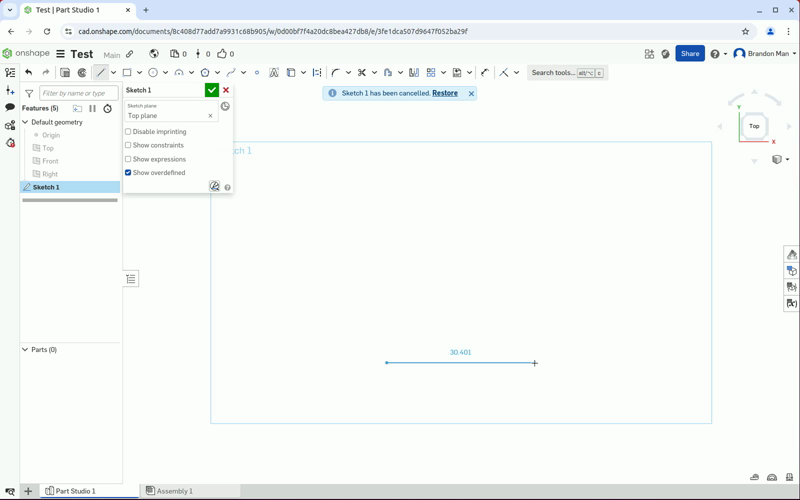
click(534, 362)
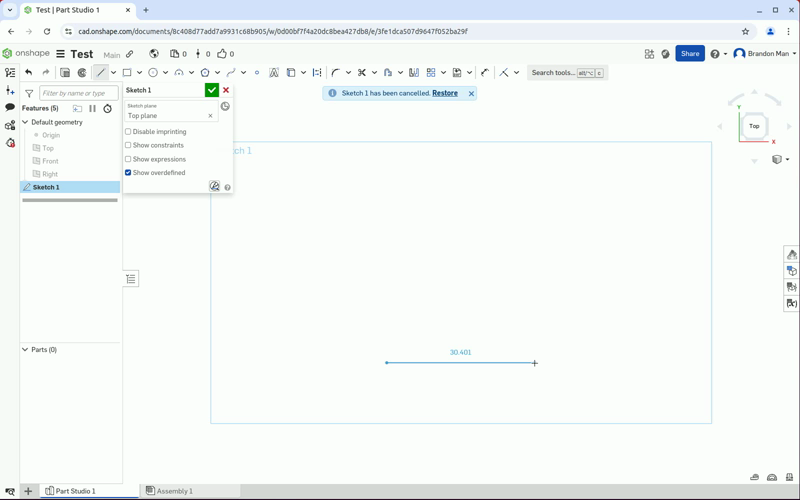
key_up(shift)
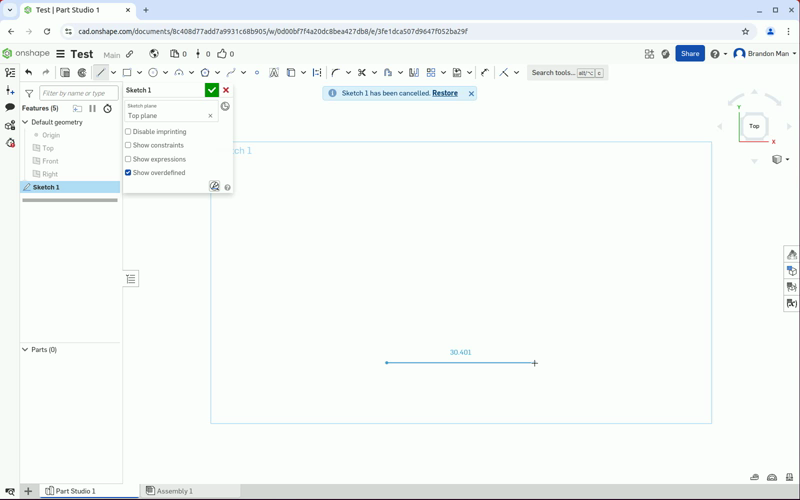
key_down(shift)
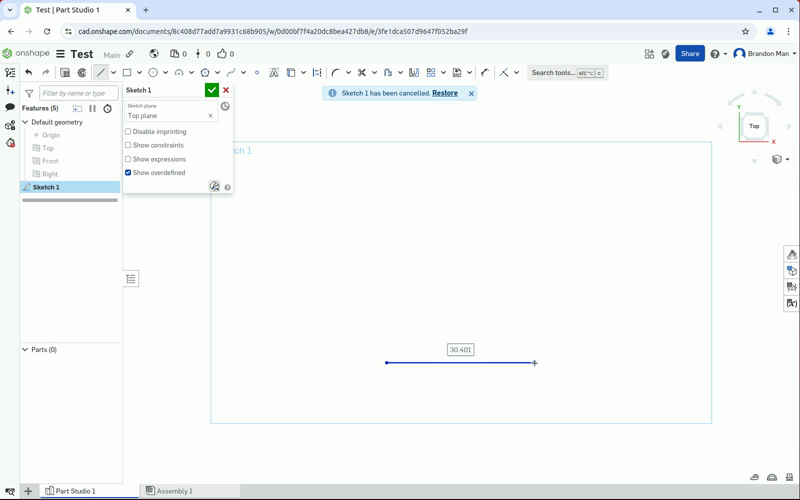
mouse_move(534, 204)
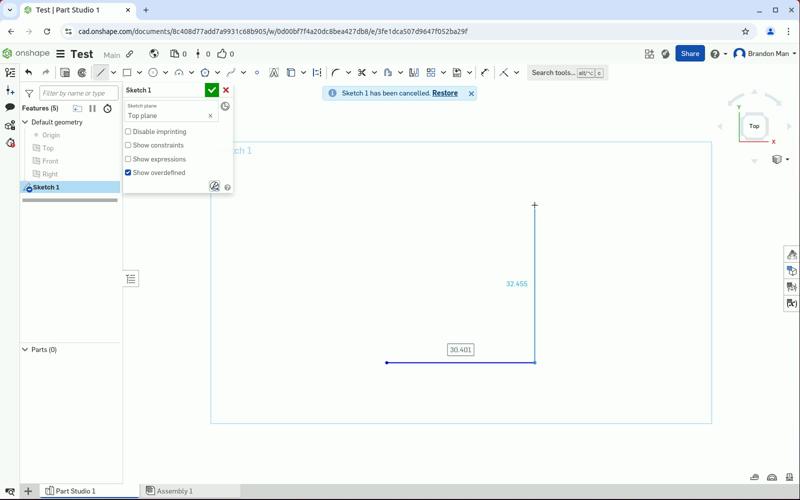
click(534, 204)
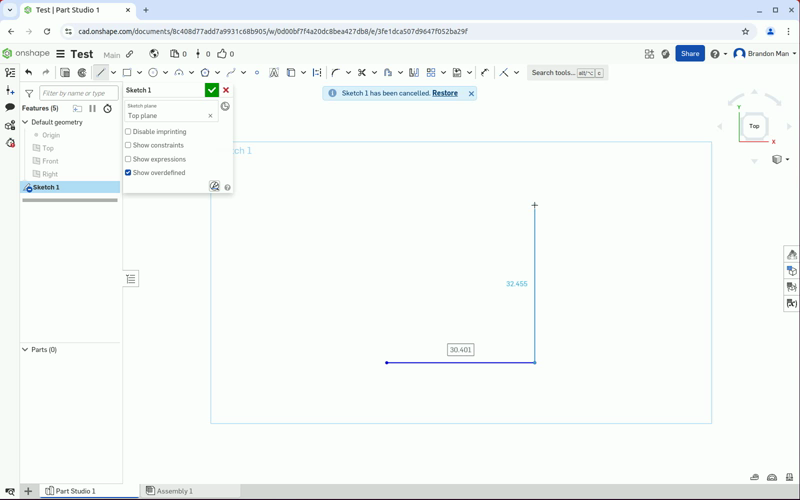
key_up(shift)
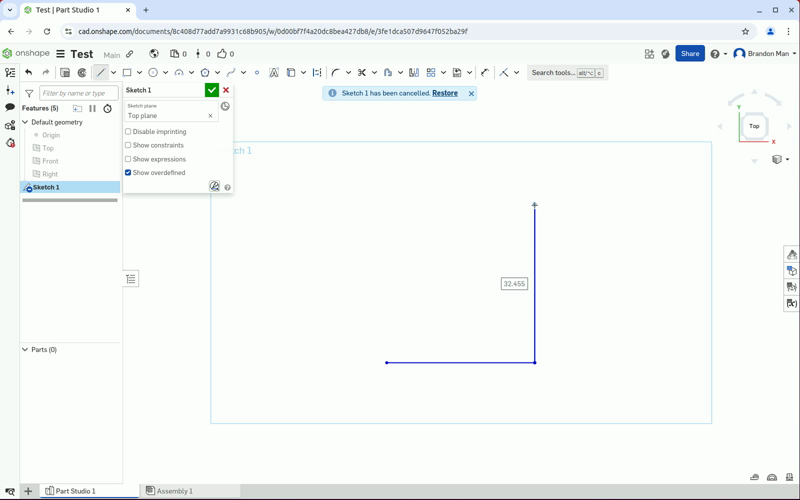
key_down(shift)
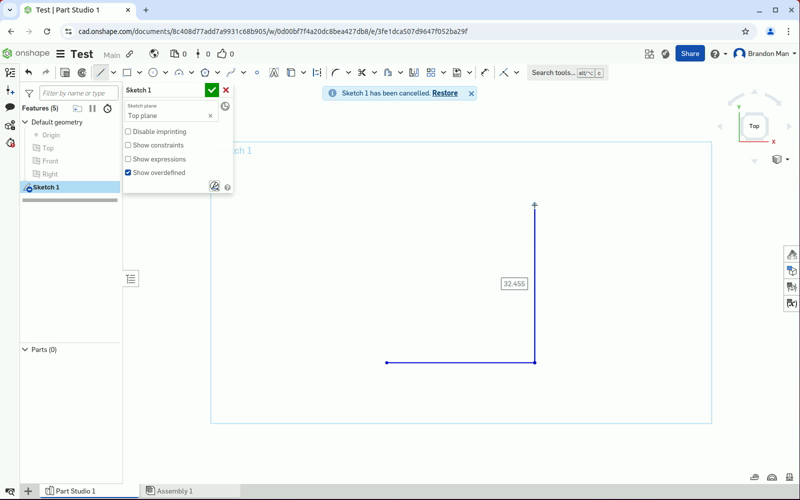
mouse_move(386, 204)
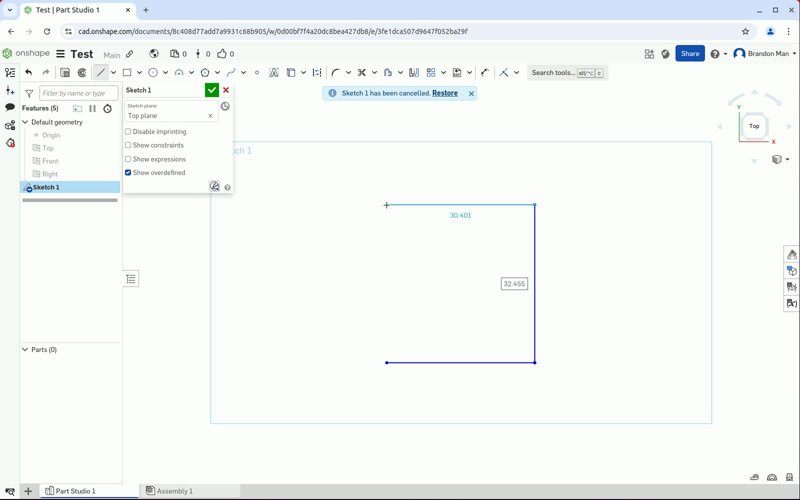
click(386, 204)
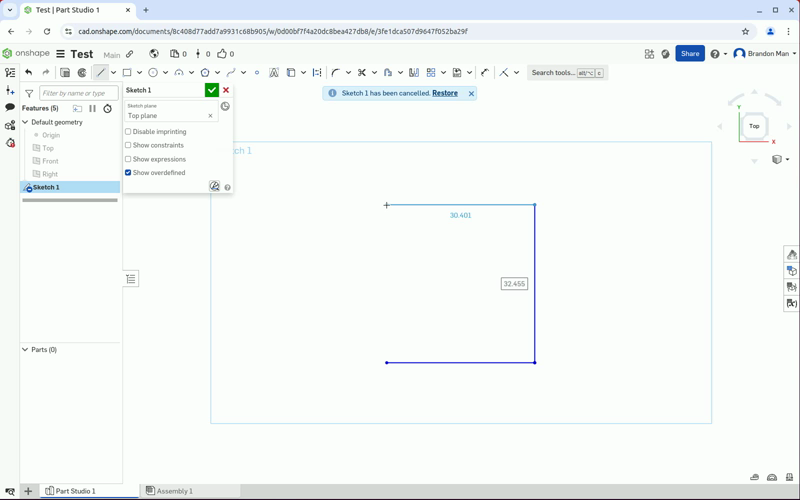
key_up(shift)
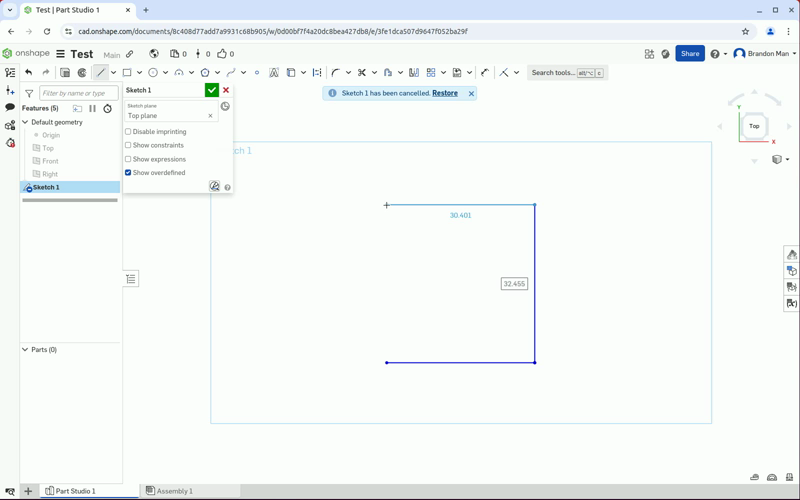
key_down(shift)
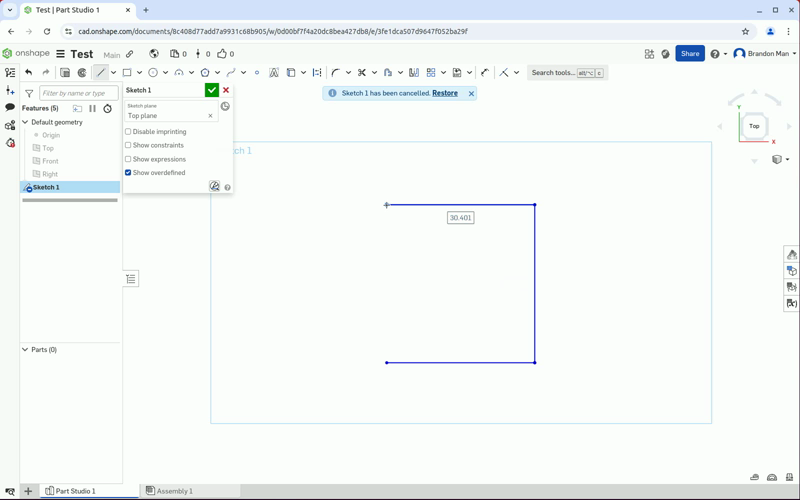
mouse_move(386, 362)
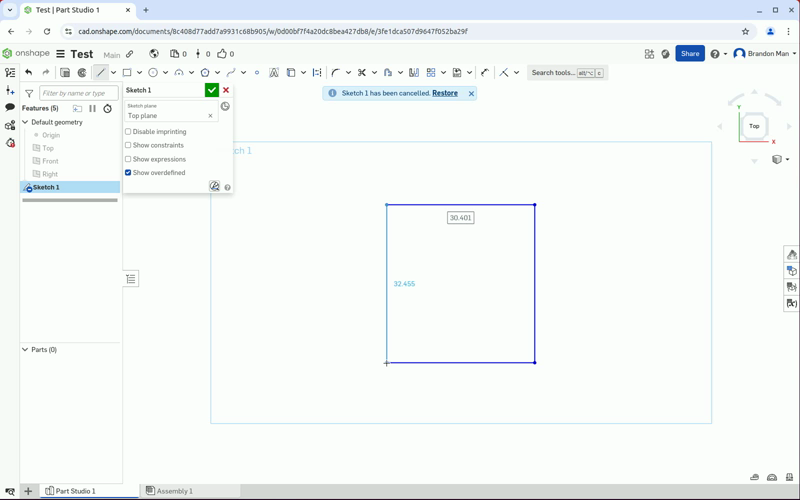
key_up(shift)
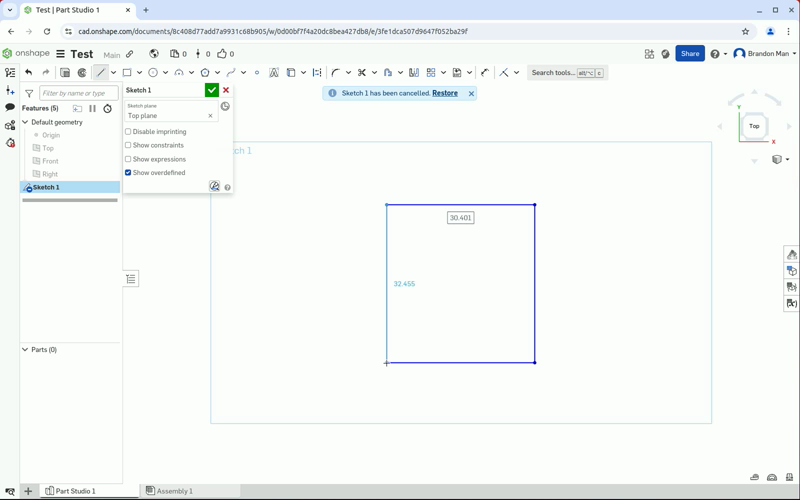
click(386, 362)
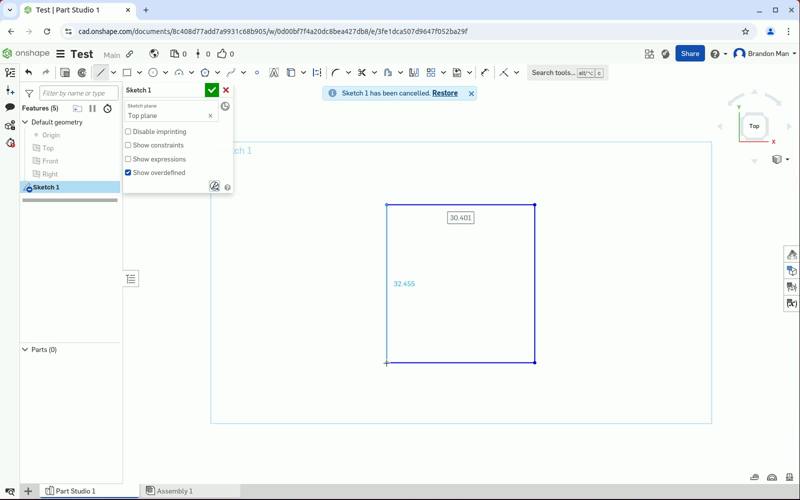
key(esc)
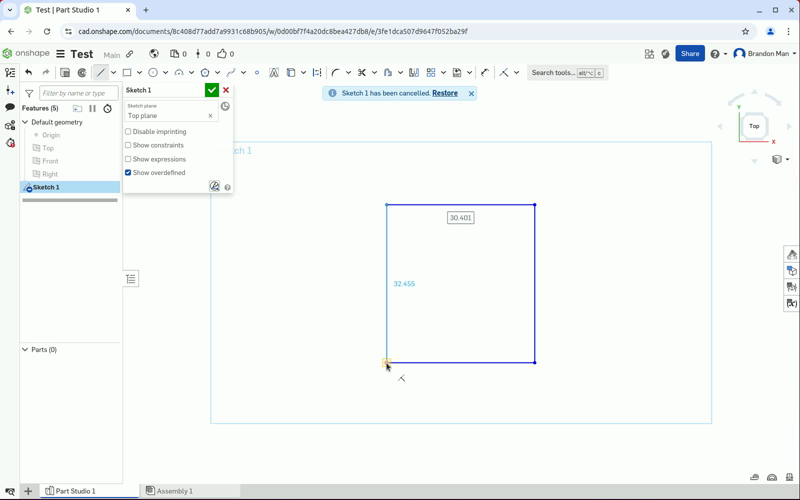
mouse_move(466, 274)
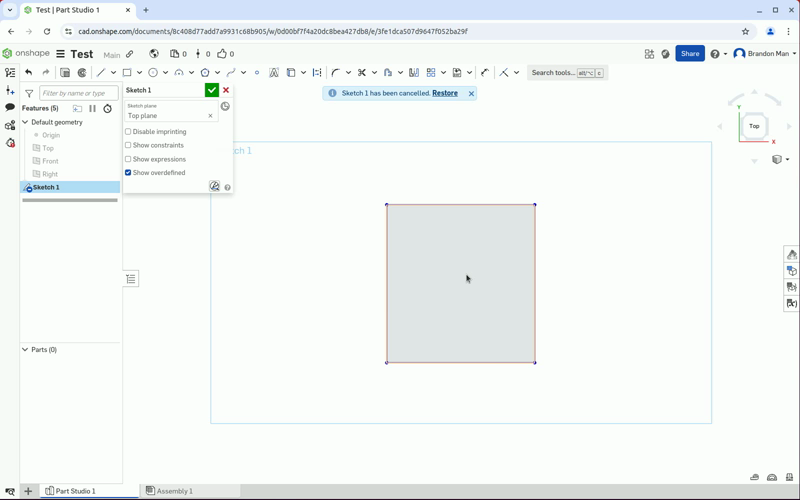
click(466, 274)
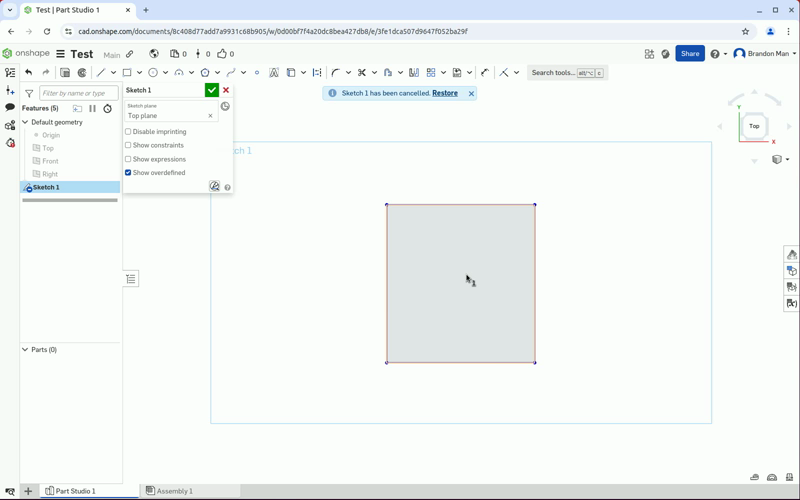
mouse_move(73, 352)
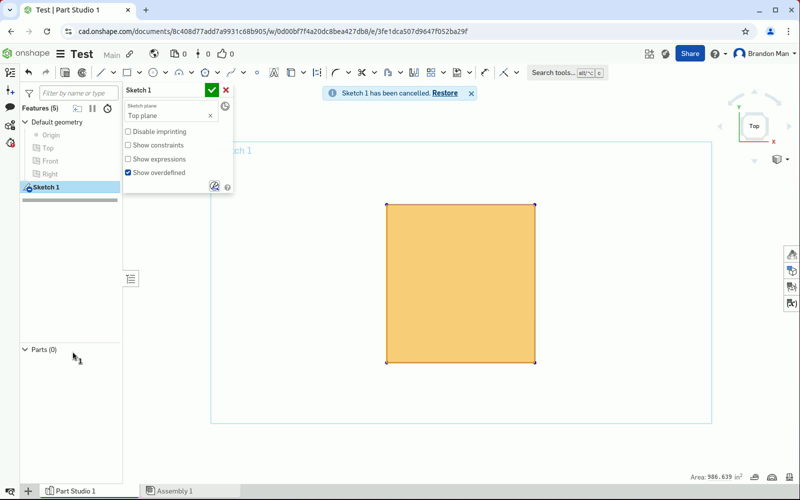
key(shift+y)
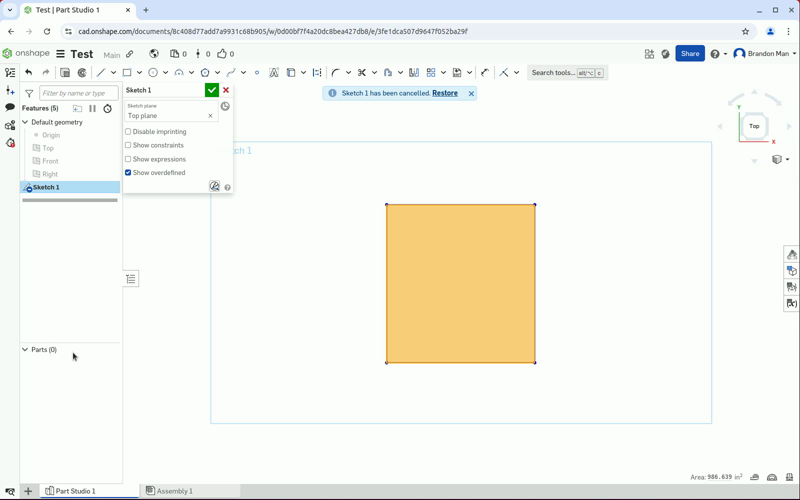
key(shift+e)
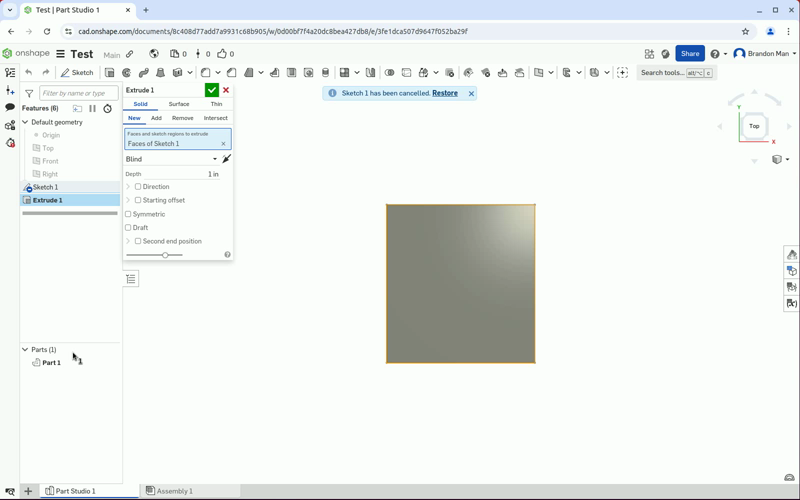
mouse_move(143, 106)
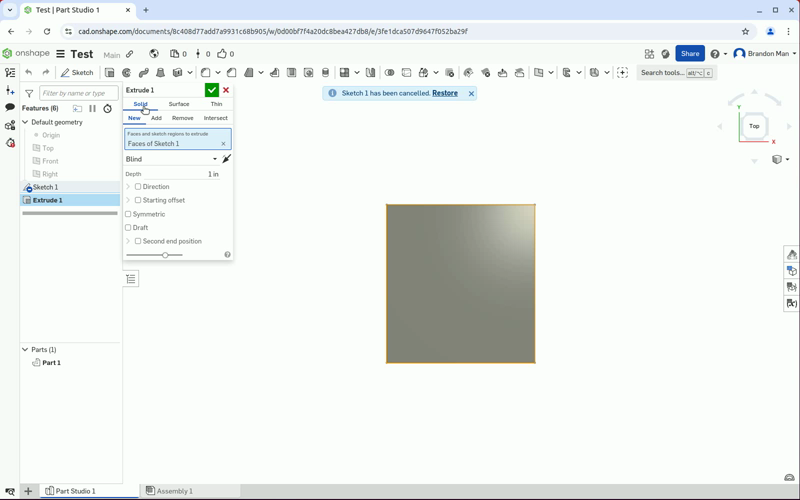
click(143, 106)
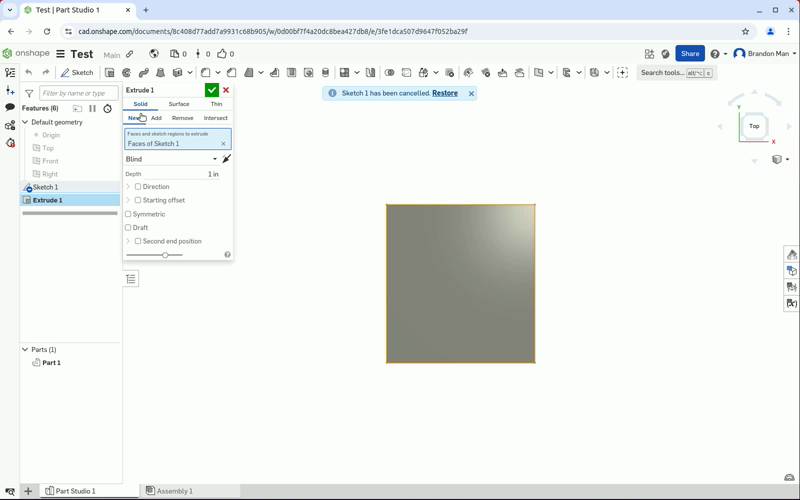
mouse_move(137, 120)
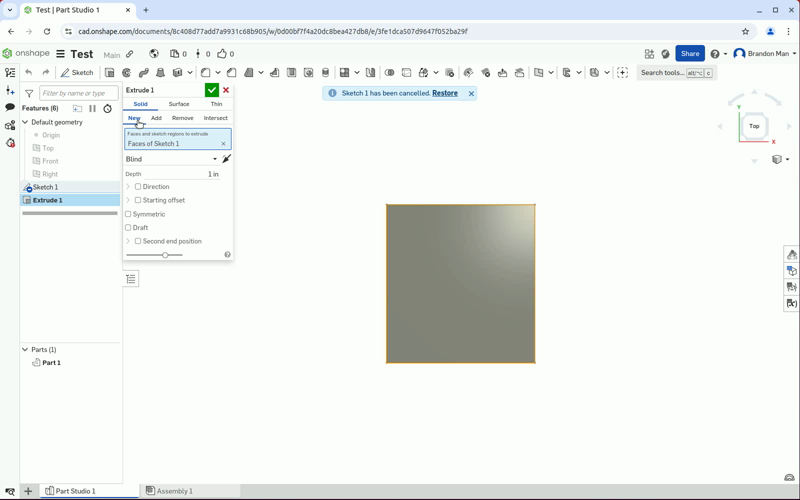
click(137, 120)
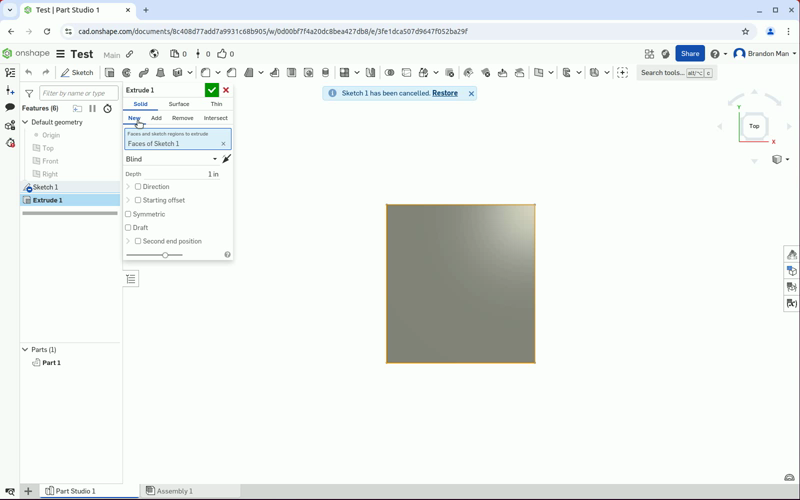
key(tab, 4)
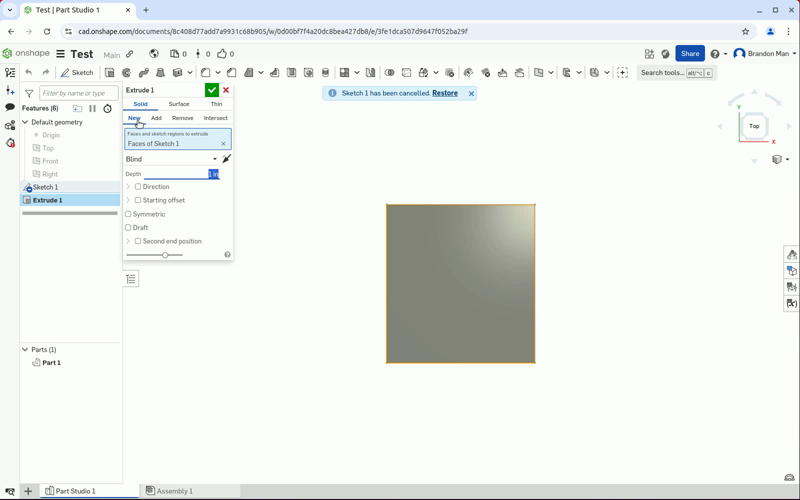
text(3.611)
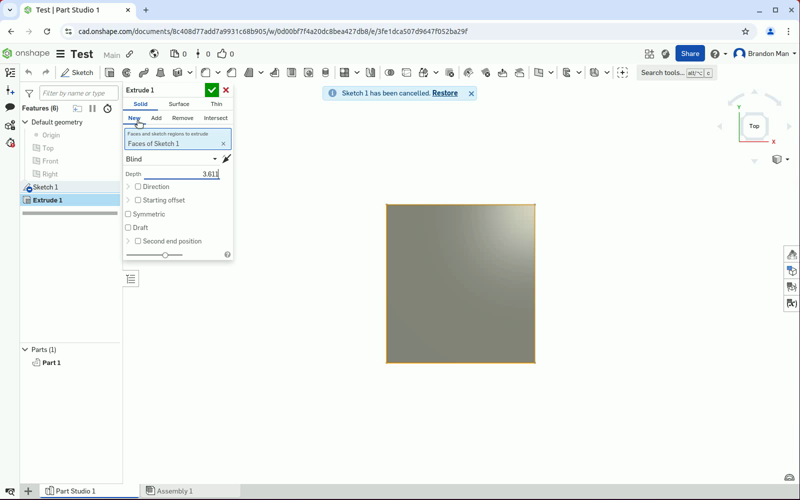
key(enter)
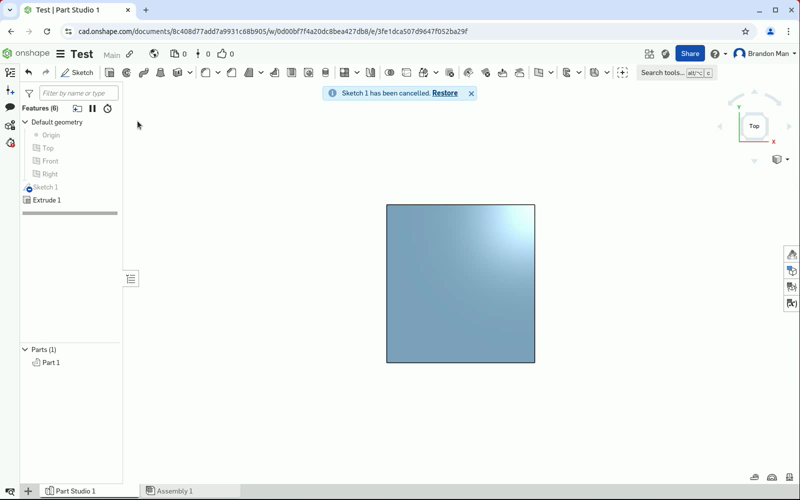
key(shift+h)
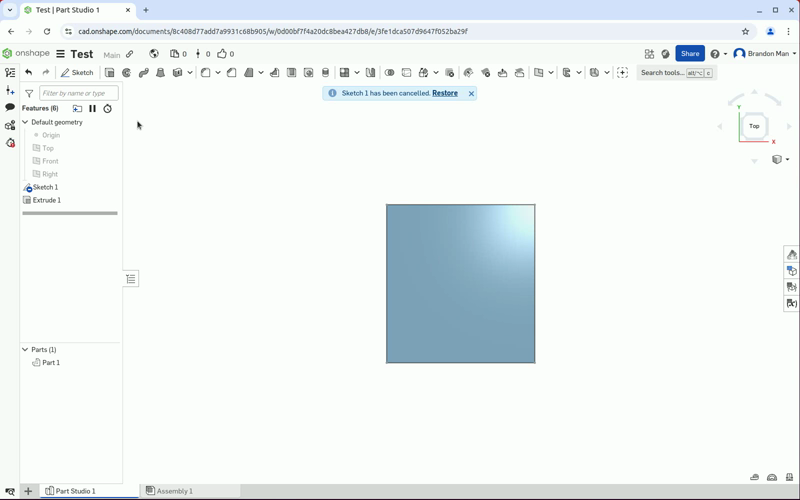
key(shift+h)
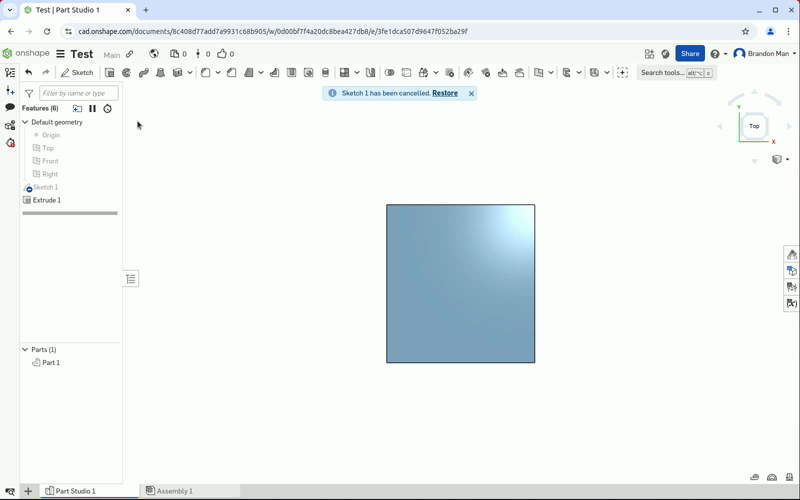
mouse_move(73, 189)
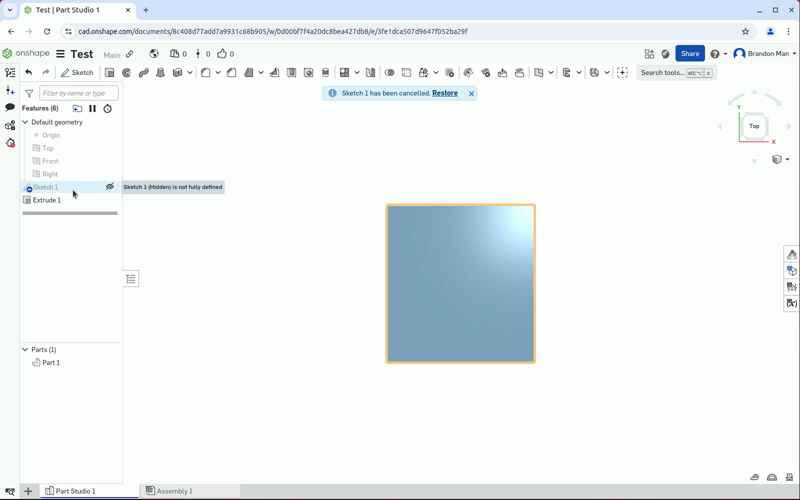
click(73, 189)
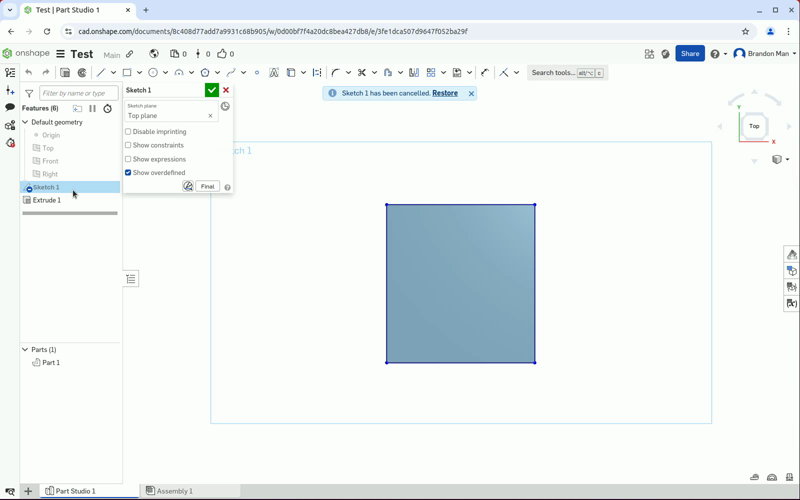
mouse_move(229, 92)
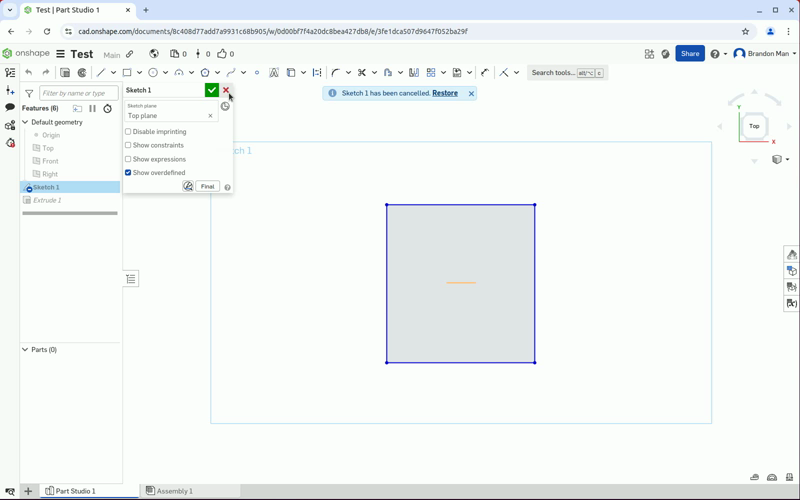
click(229, 92)
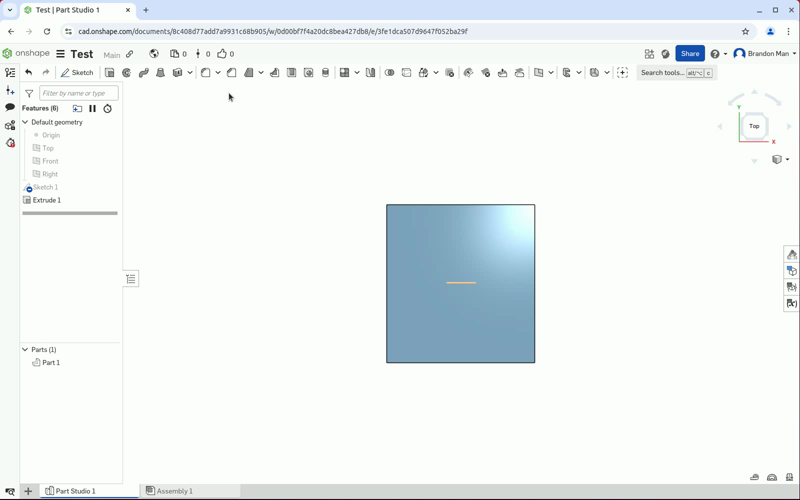
mouse_move(541, 75)
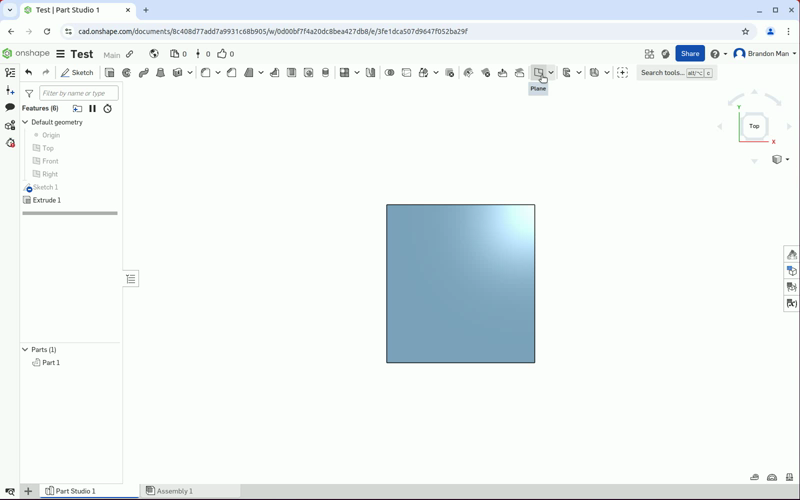
click(541, 75)
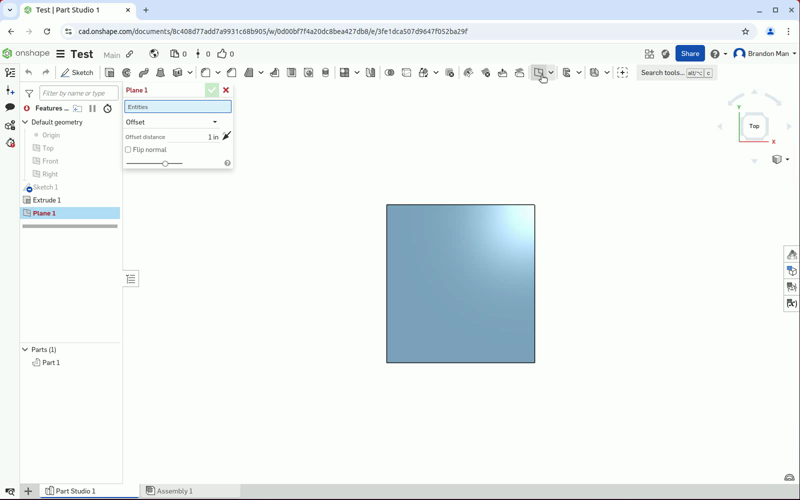
mouse_move(73, 150)
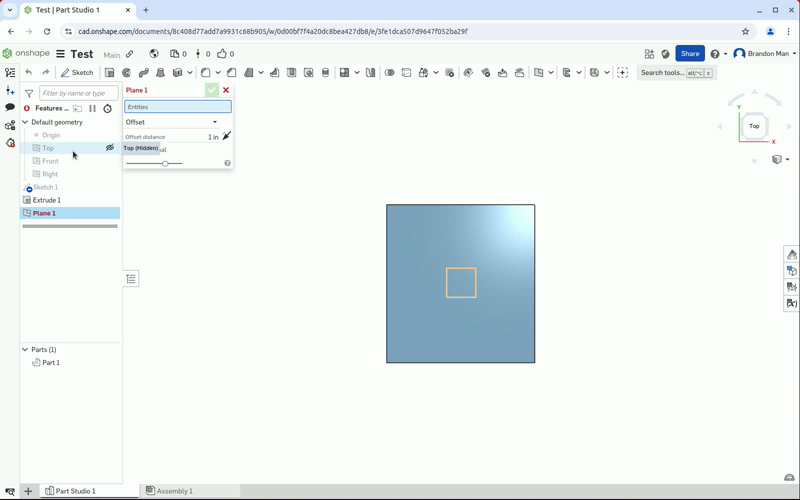
click(73, 150)
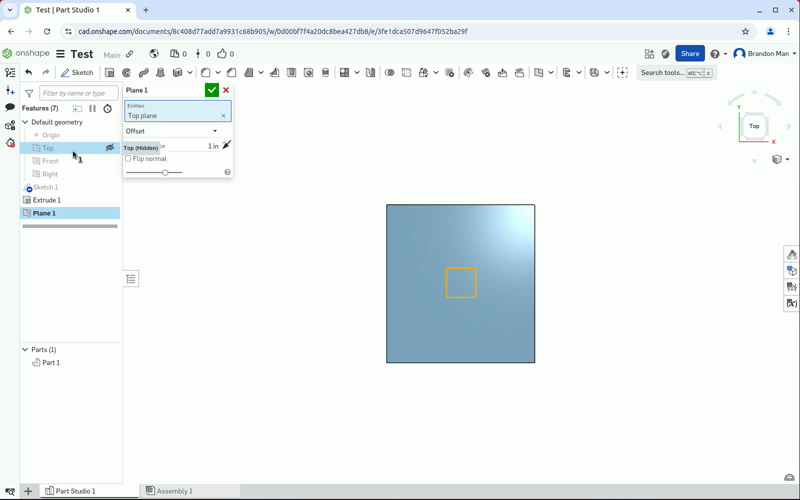
key(tab, 2)
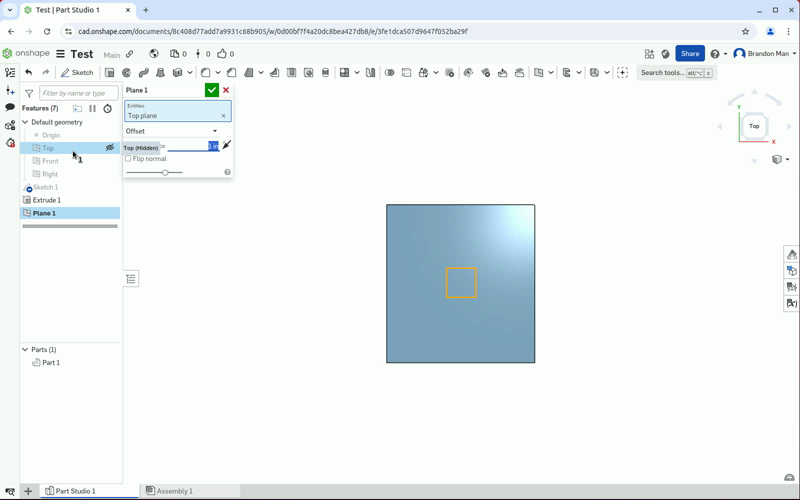
text(3.605)
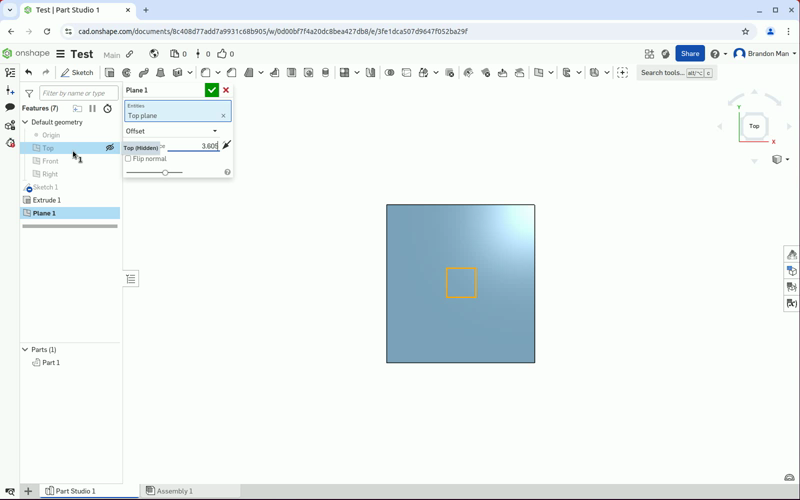
key(enter, 2)
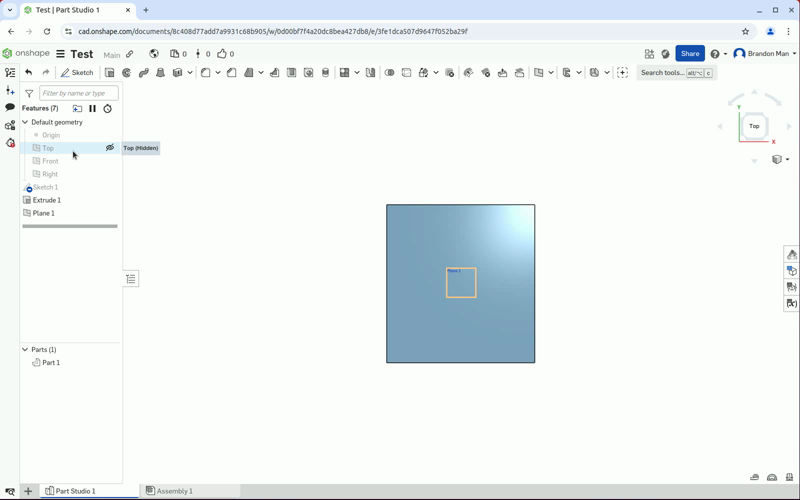
key(shift+s)
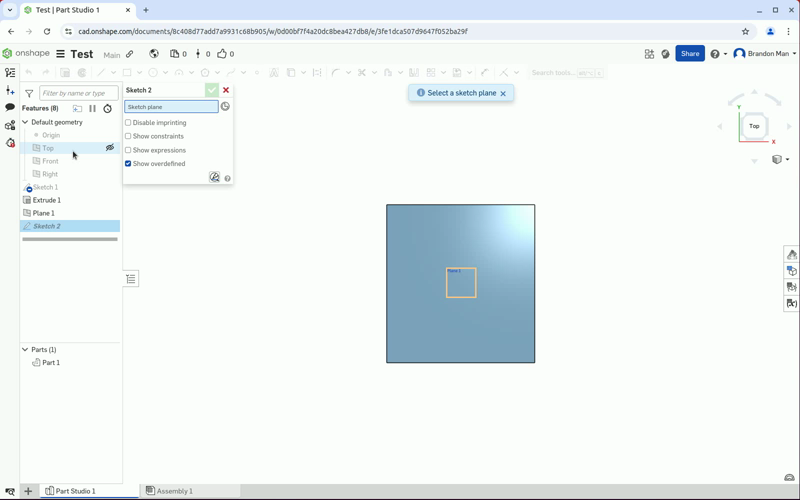
mouse_move(73, 215)
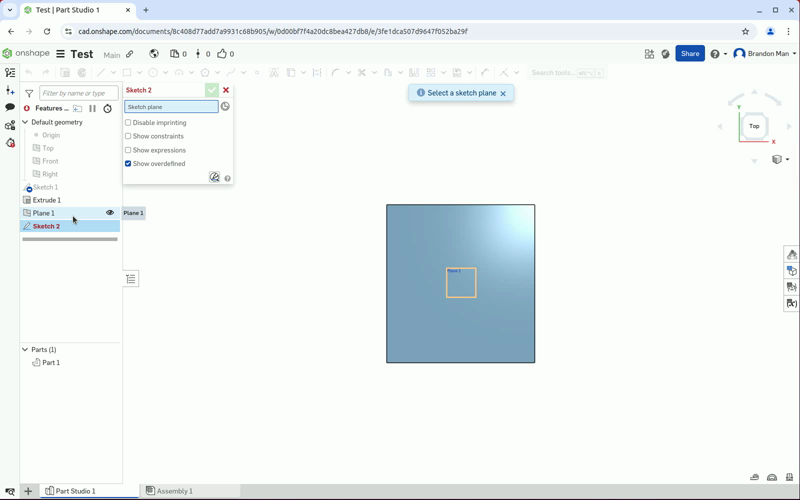
click(73, 215)
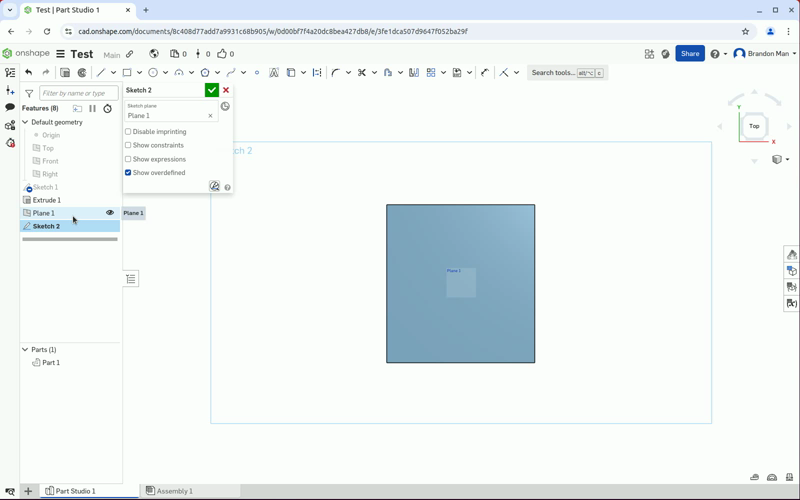
mouse_move(73, 352)
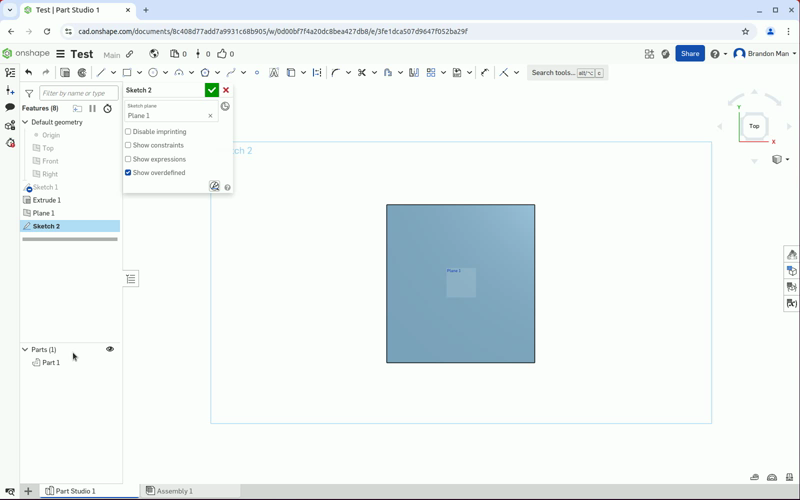
key(y)
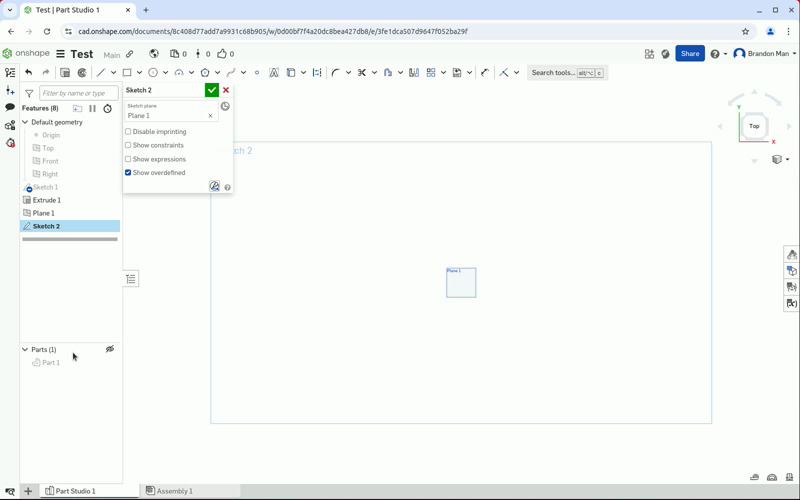
key(l)
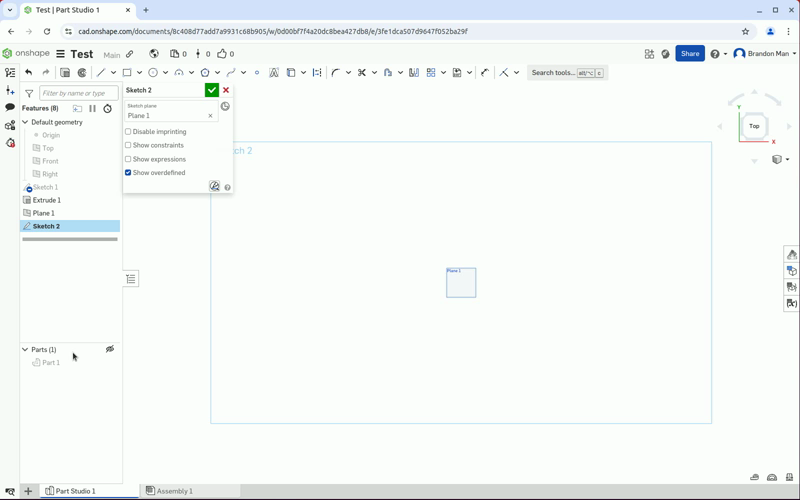
key_down(shift)
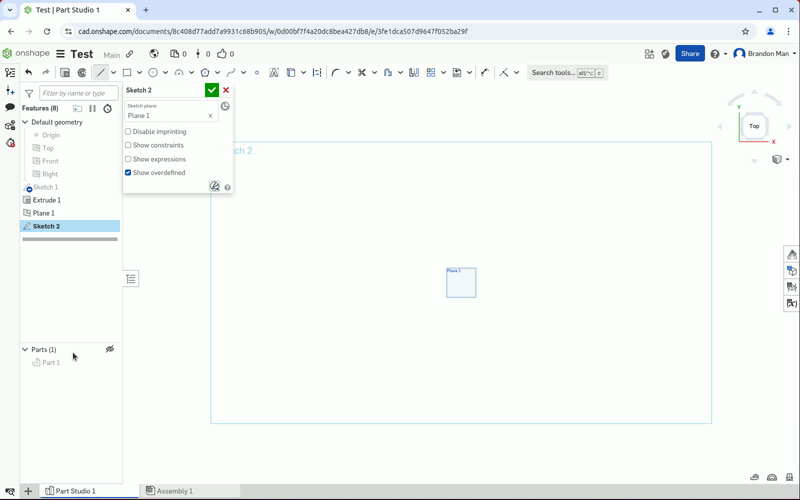
mouse_move(410, 362)
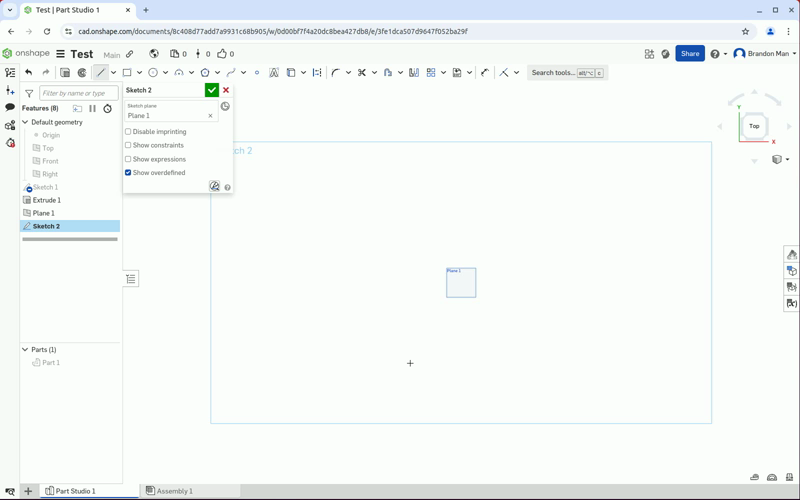
click(410, 362)
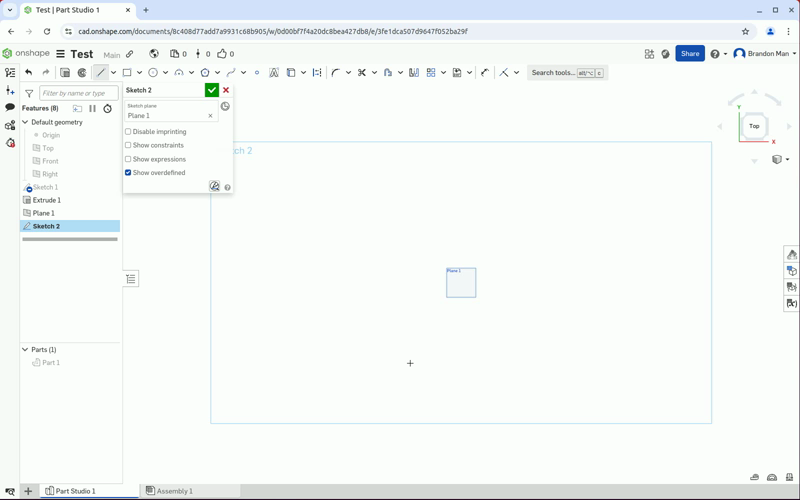
key_up(shift)
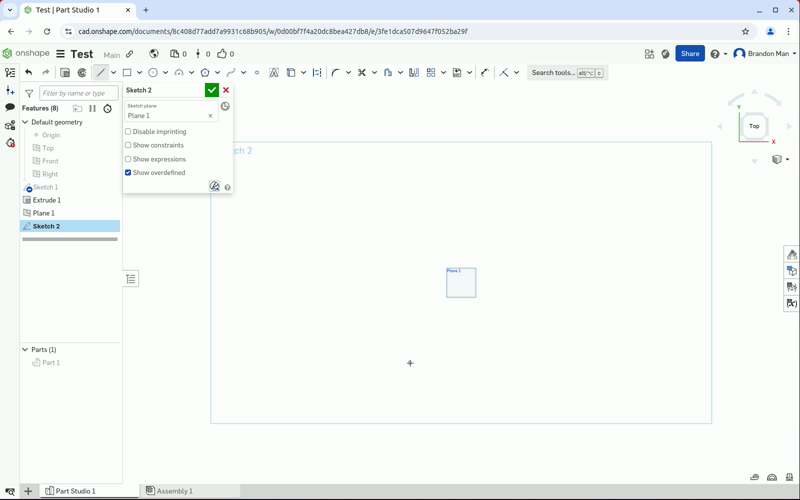
key_down(shift)
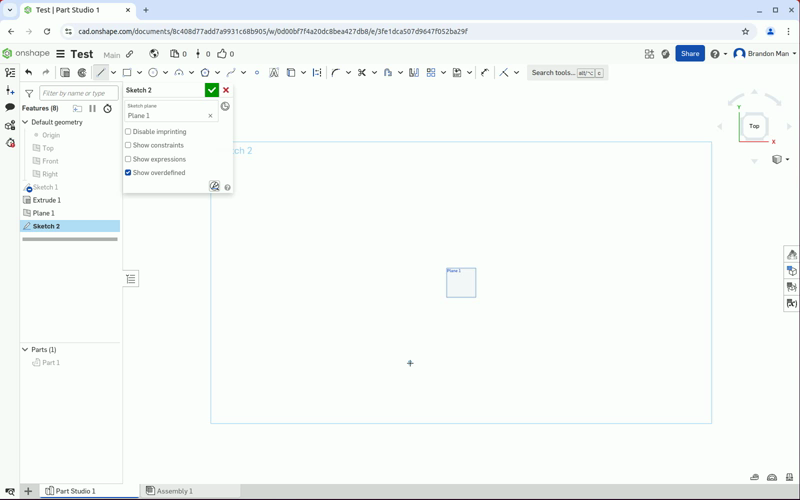
mouse_move(440, 362)
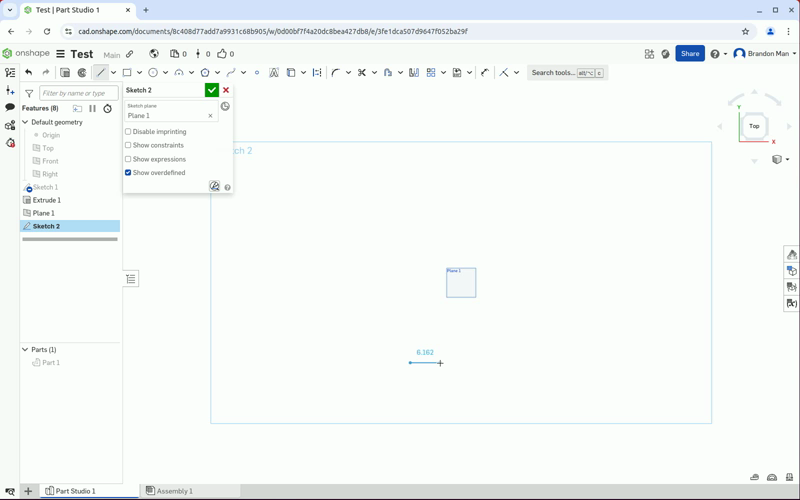
mouse_move(420, 362)
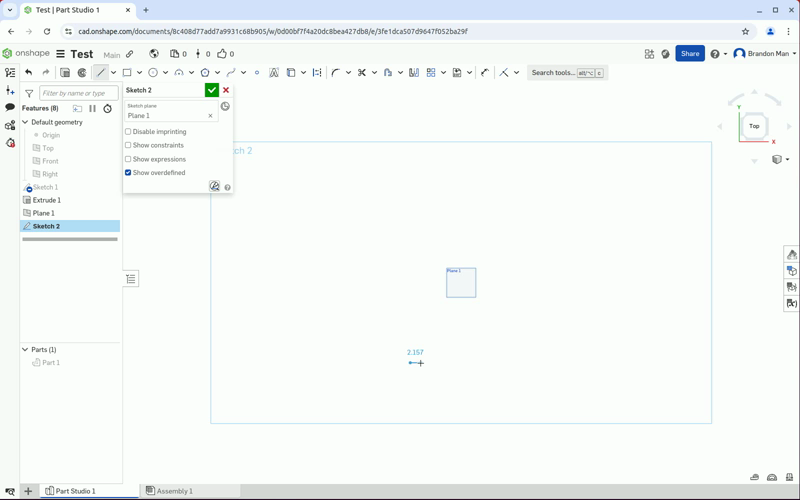
click(420, 362)
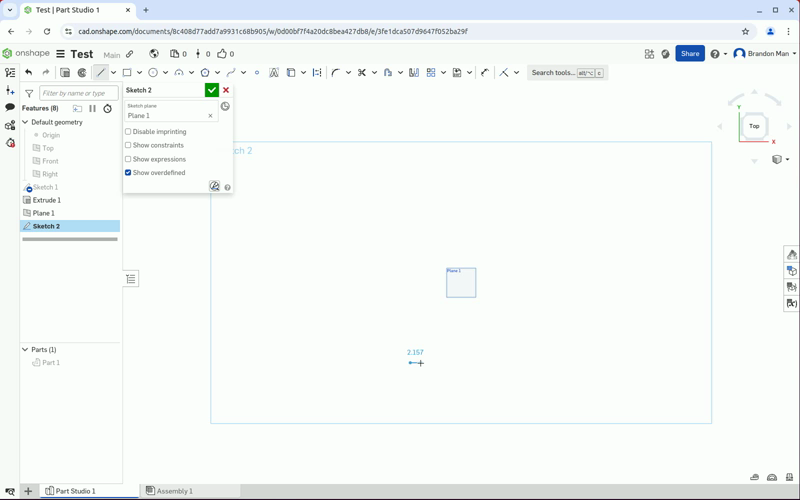
key_up(shift)
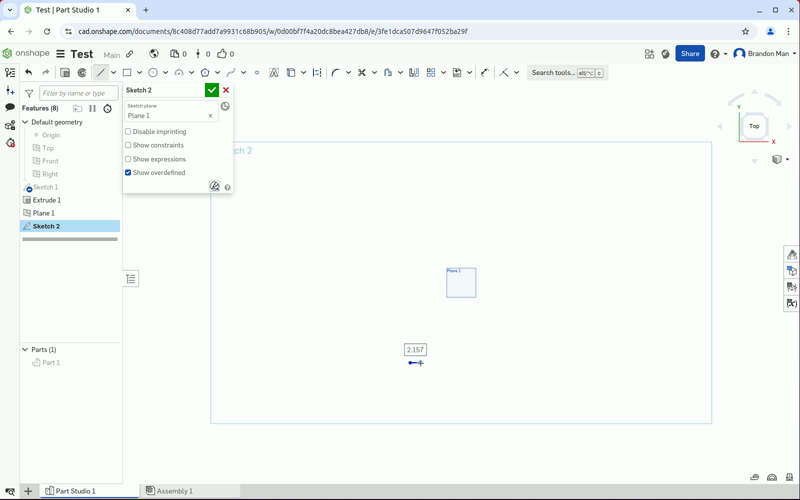
key_down(shift)
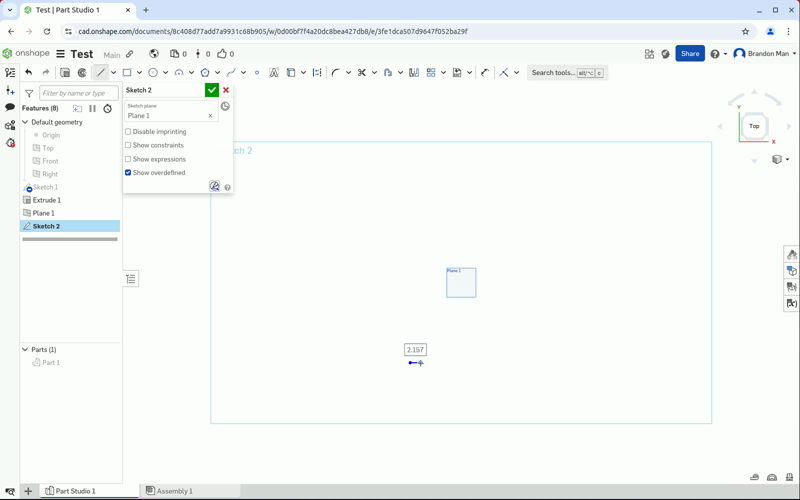
mouse_move(450, 362)
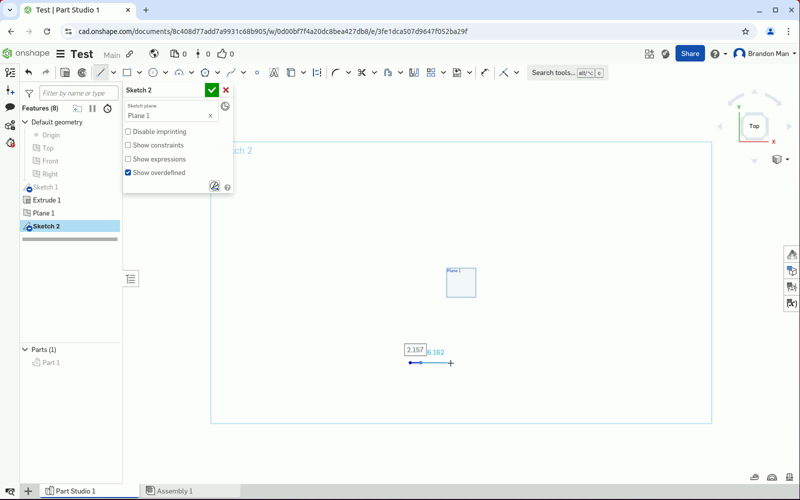
mouse_move(420, 315)
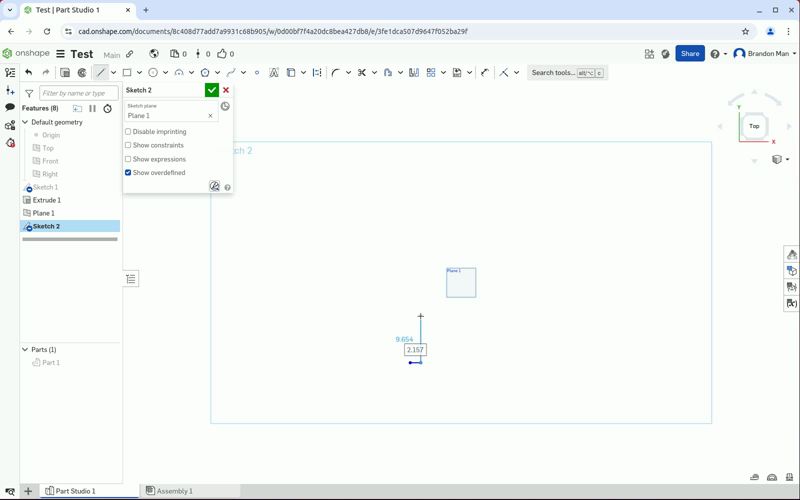
click(420, 315)
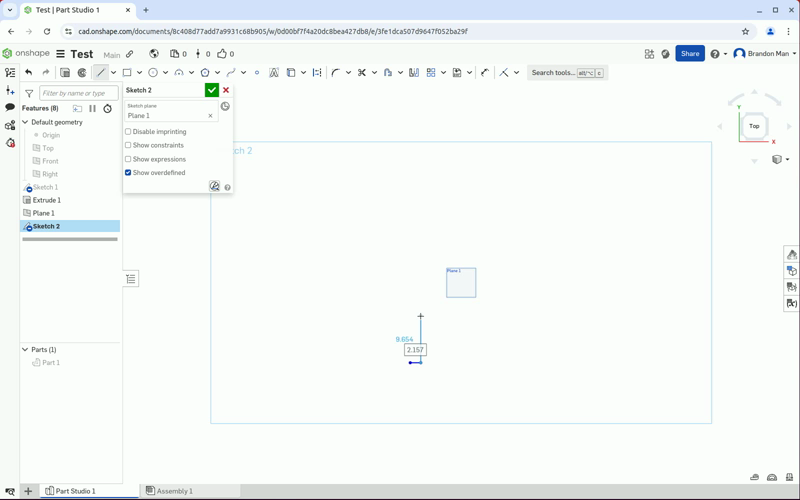
key_up(shift)
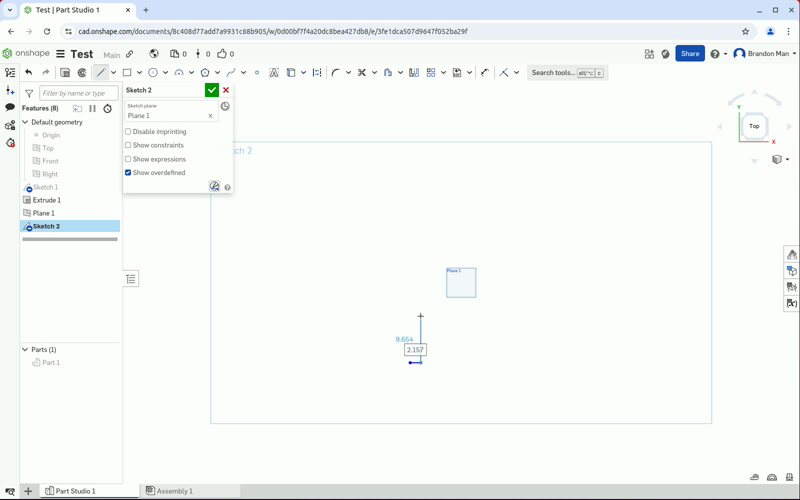
key(esc)
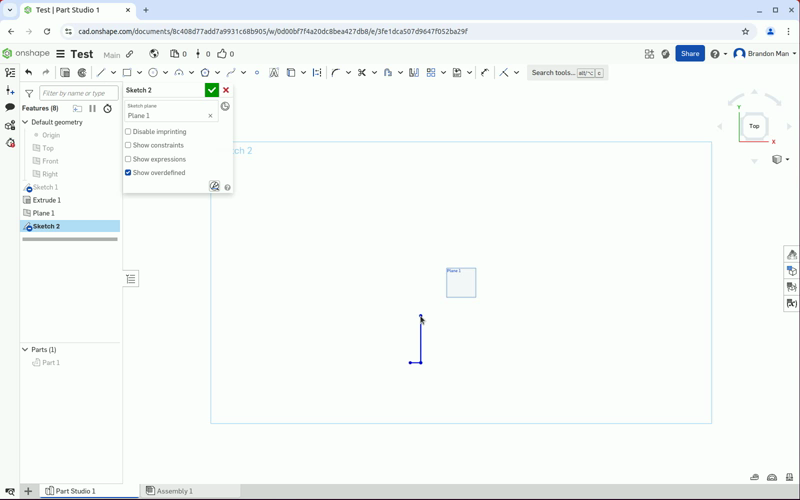
key(a)
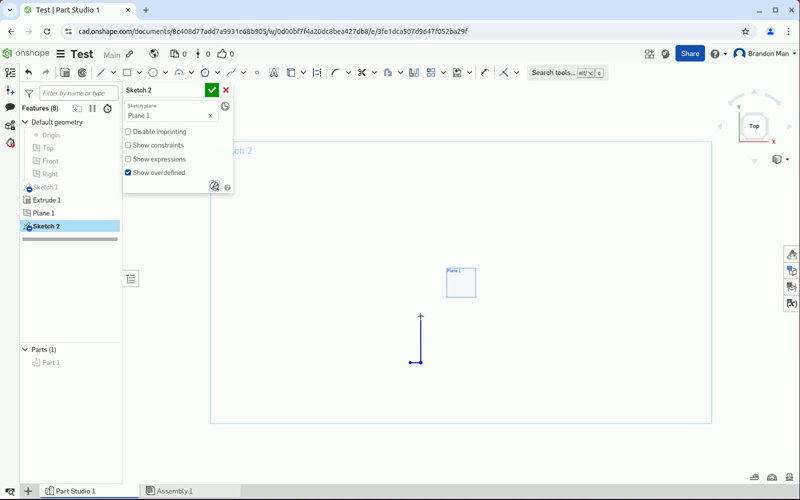
mouse_move(420, 315)
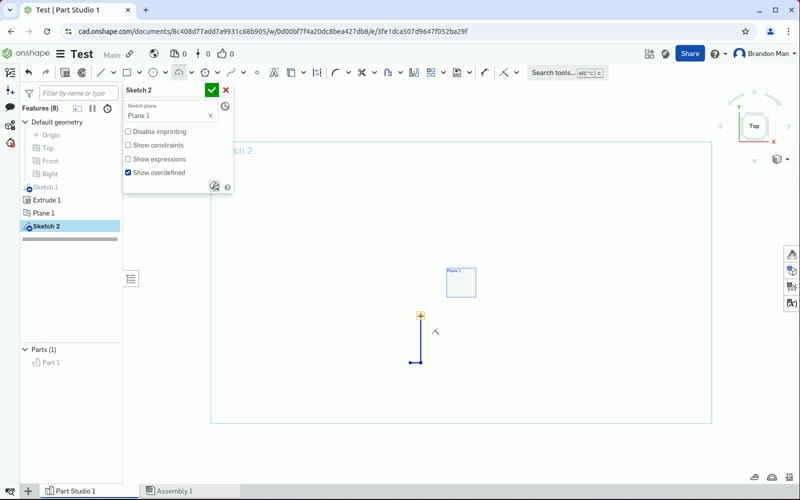
click(420, 315)
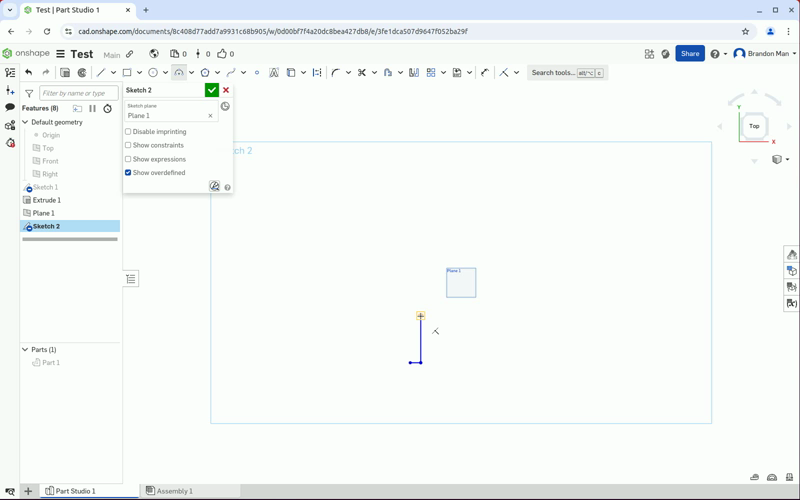
key_down(shift)
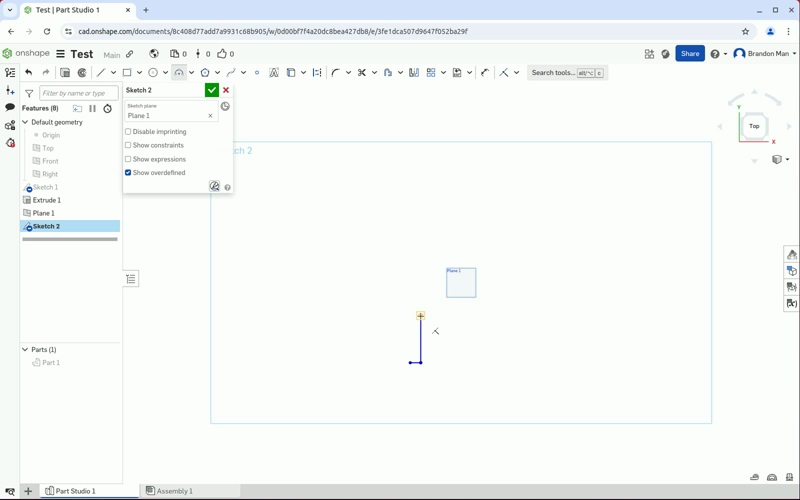
mouse_move(487, 249)
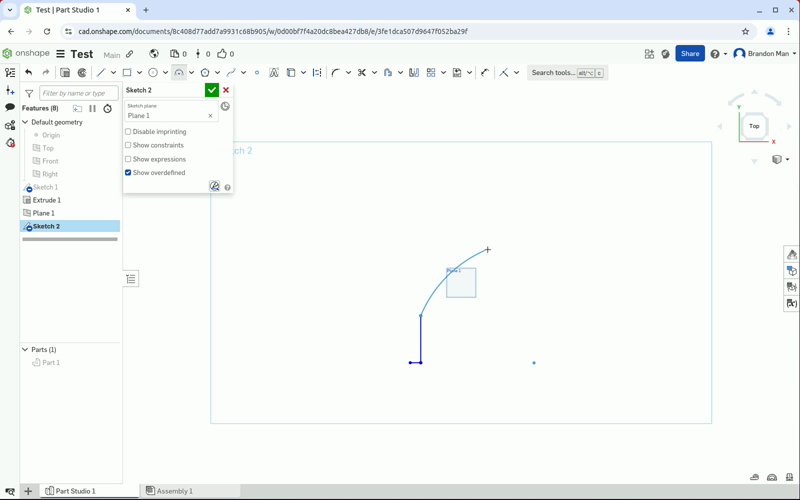
click(487, 249)
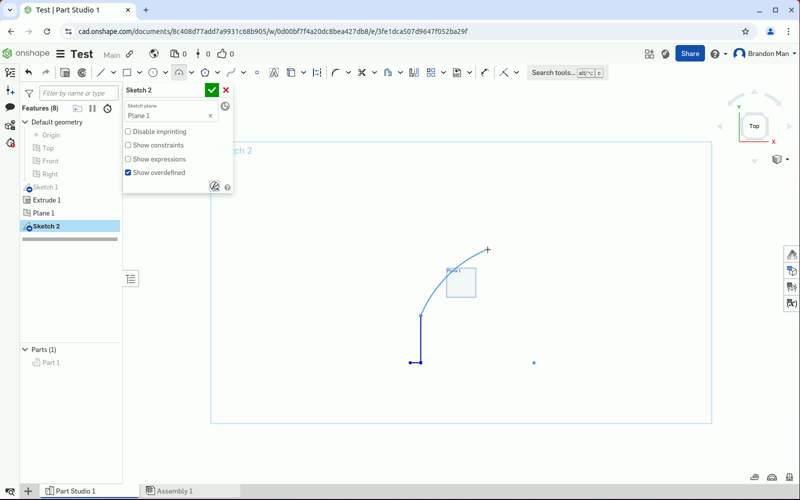
mouse_move(465, 293)
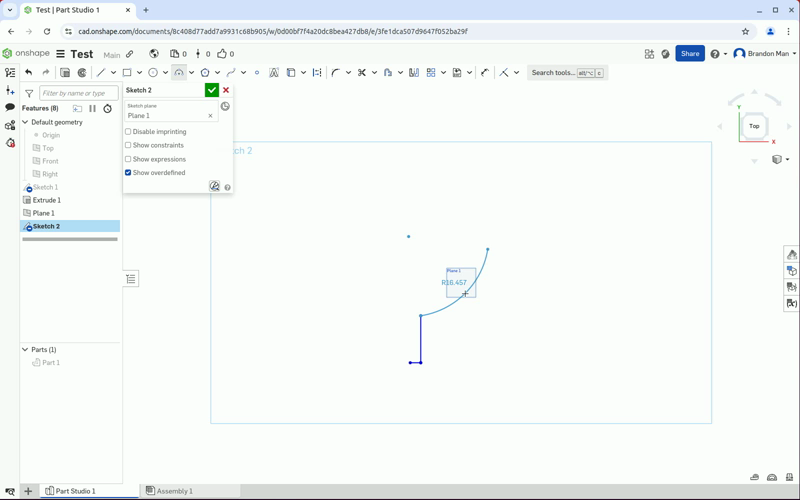
click(465, 293)
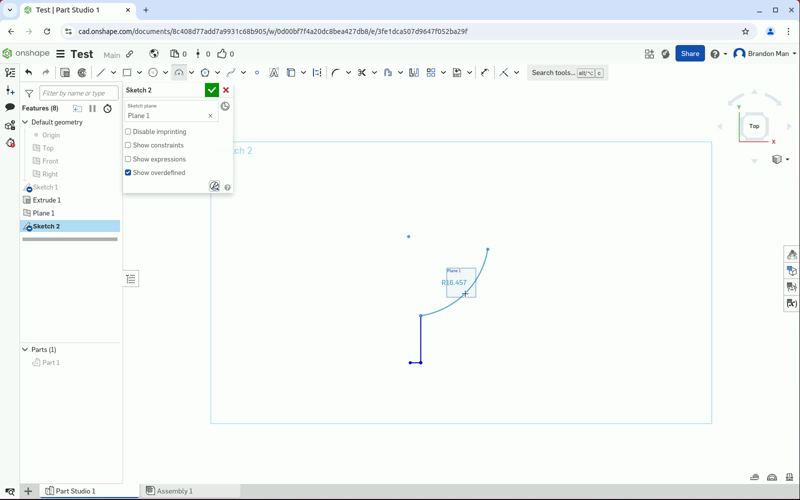
key_up(shift)
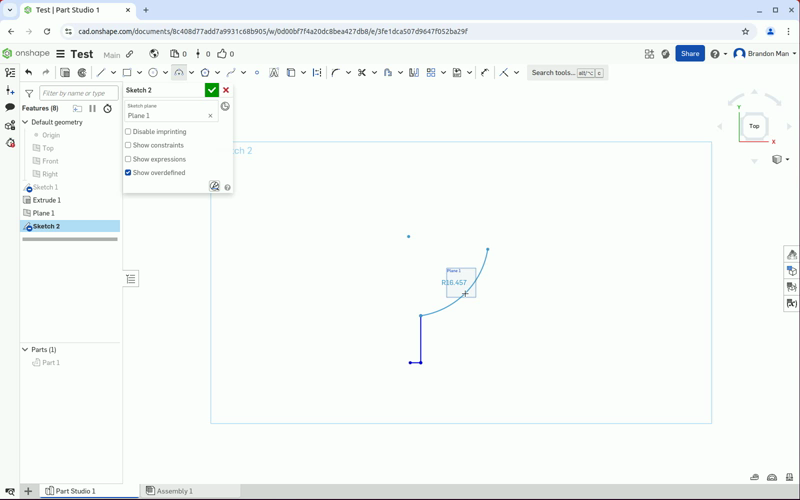
key(esc)
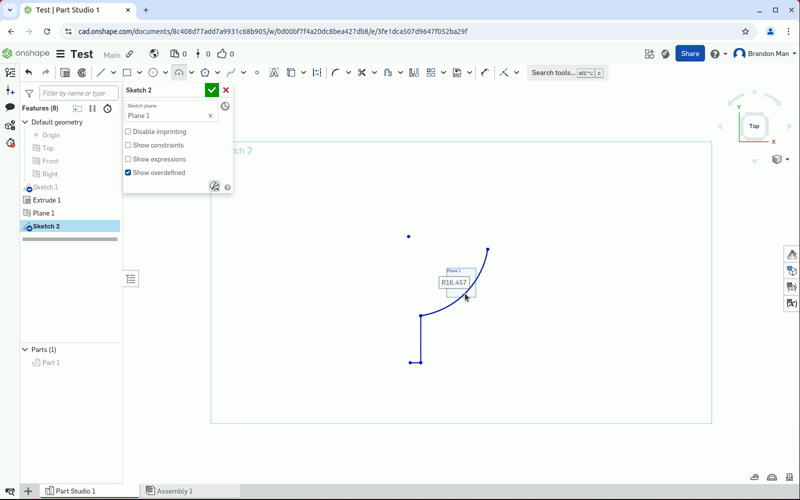
key(l)
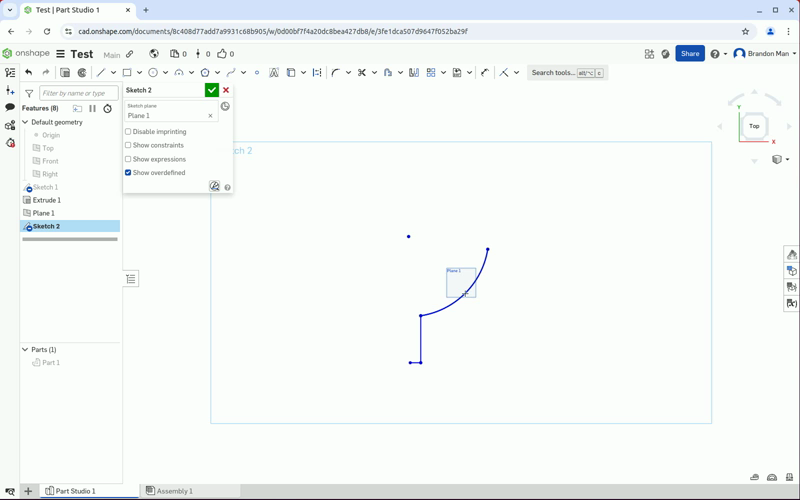
mouse_move(487, 249)
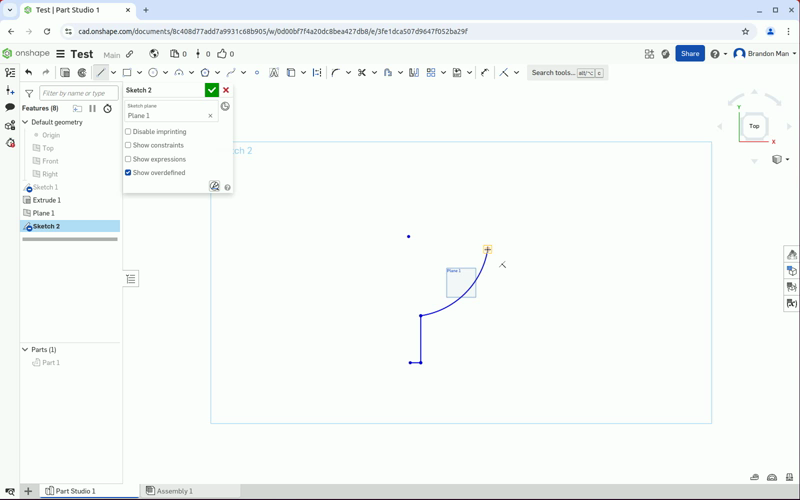
click(487, 249)
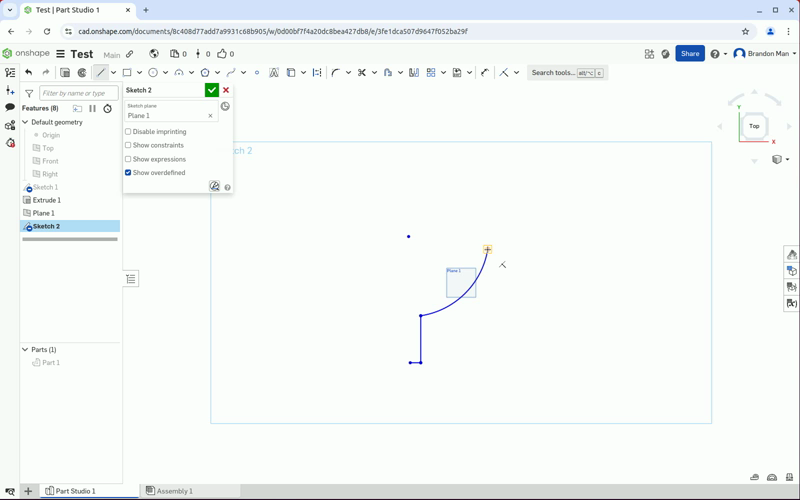
key_down(shift)
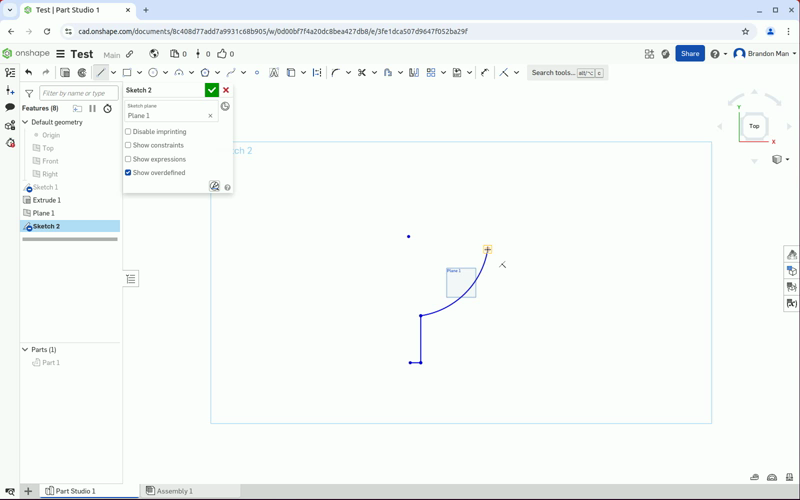
mouse_move(517, 249)
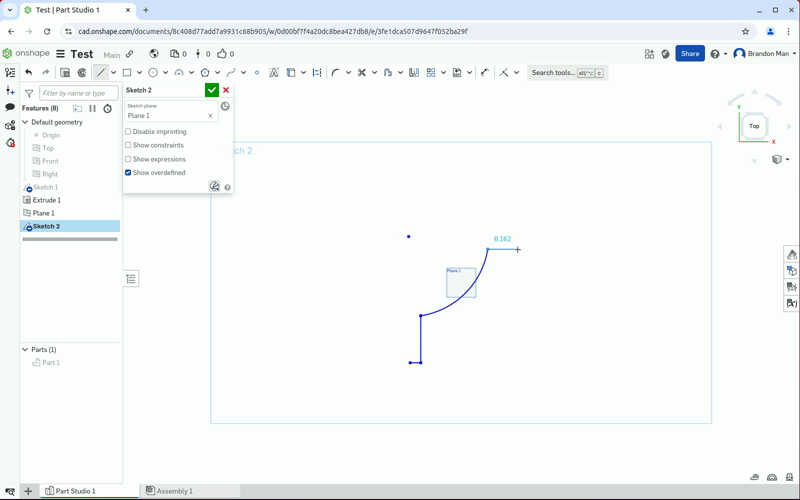
mouse_move(534, 249)
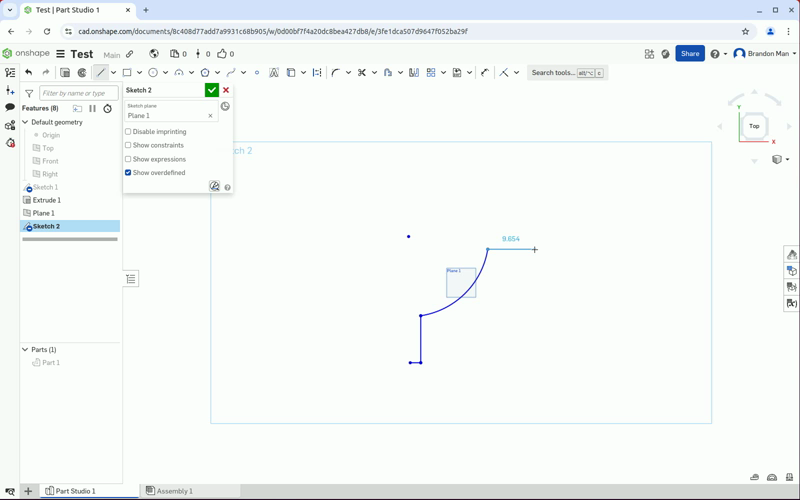
click(534, 249)
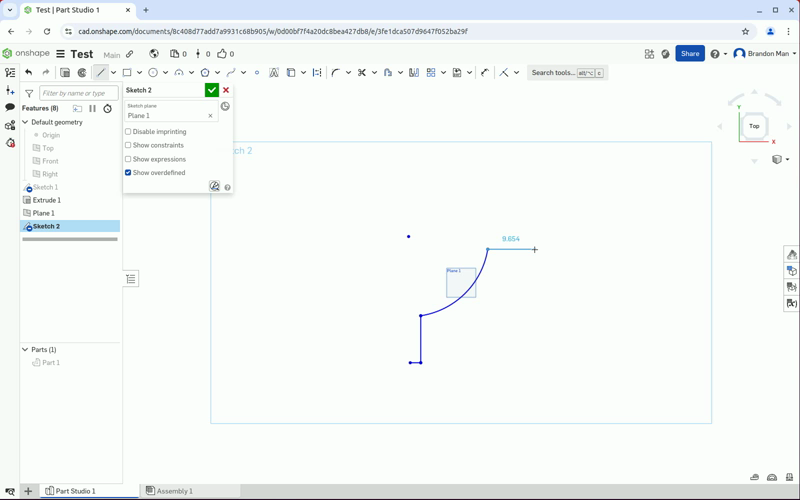
key_up(shift)
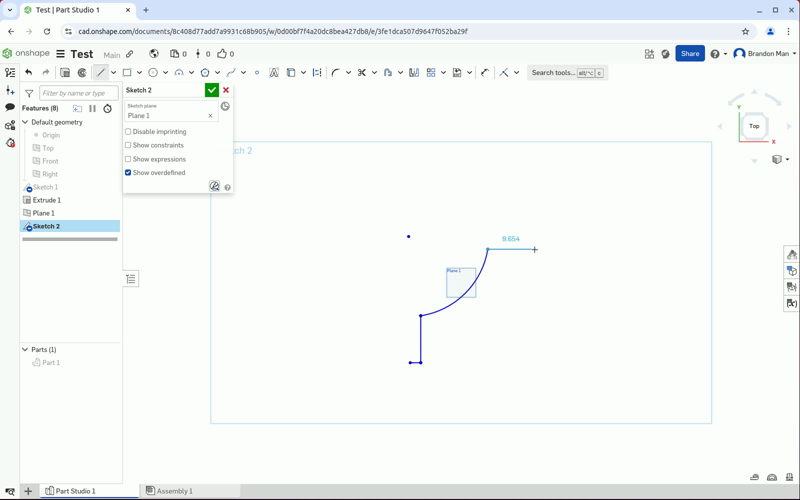
key_down(shift)
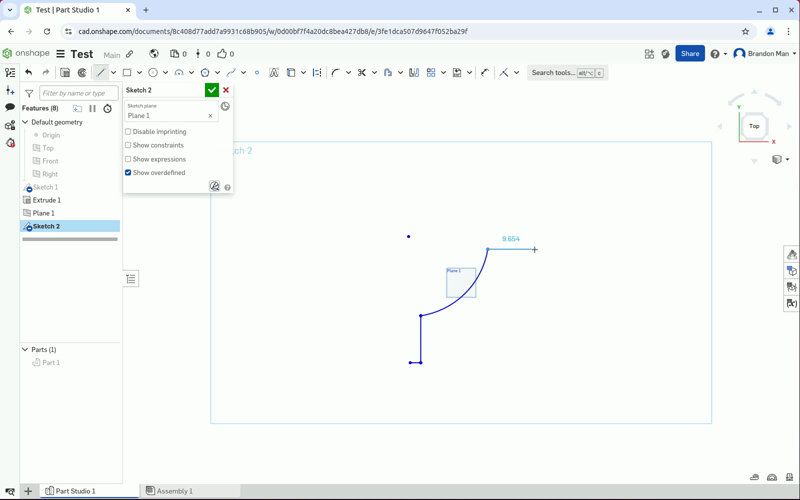
mouse_move(564, 249)
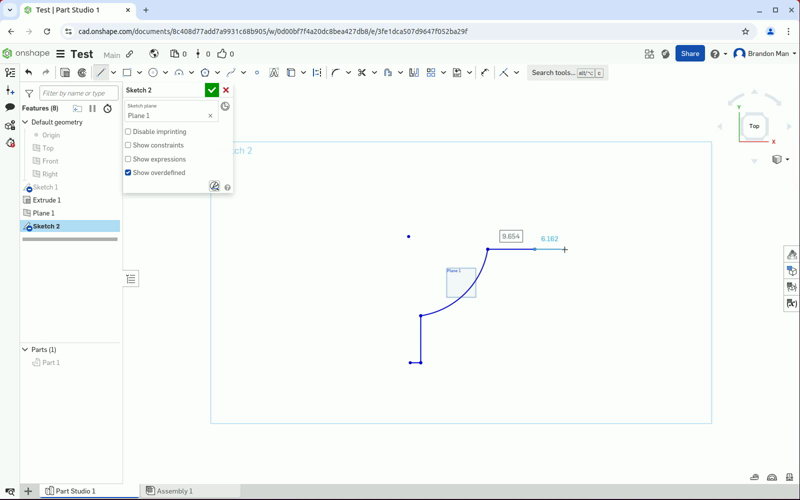
mouse_move(534, 238)
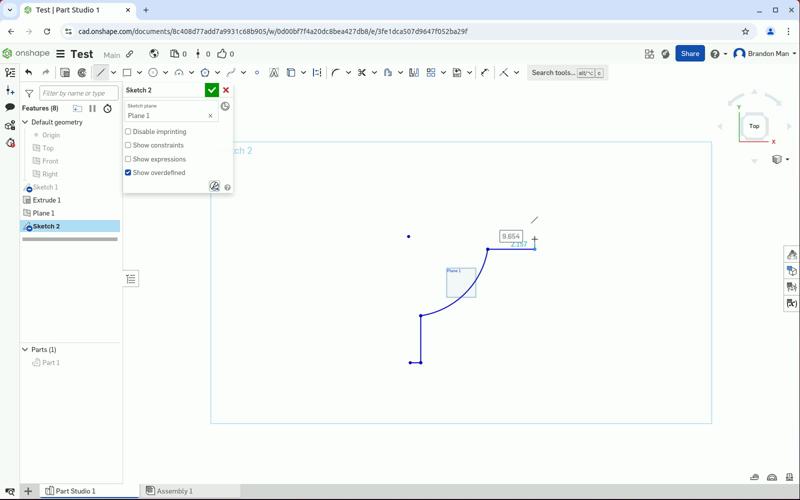
click(534, 238)
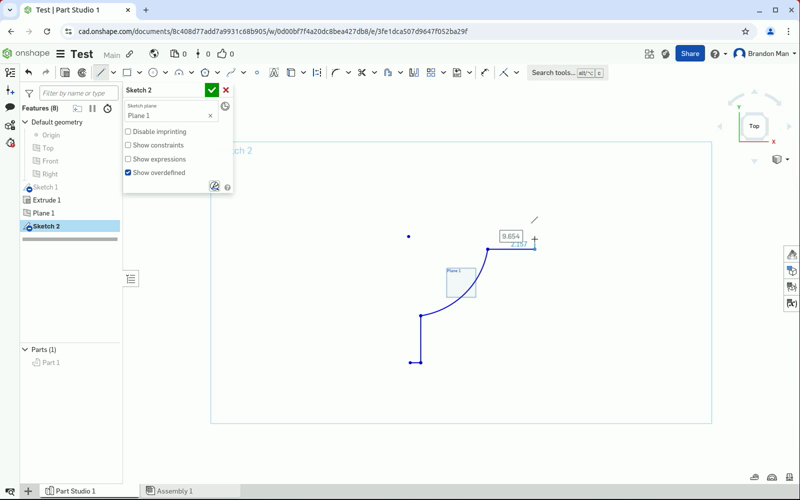
key_up(shift)
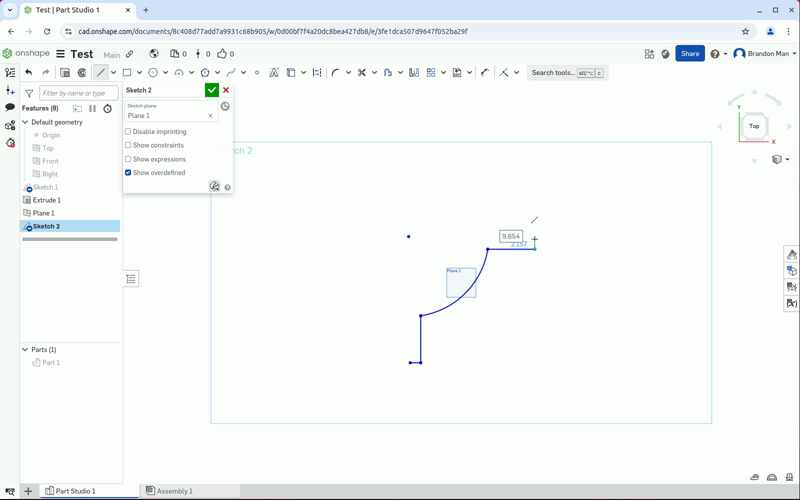
key_down(shift)
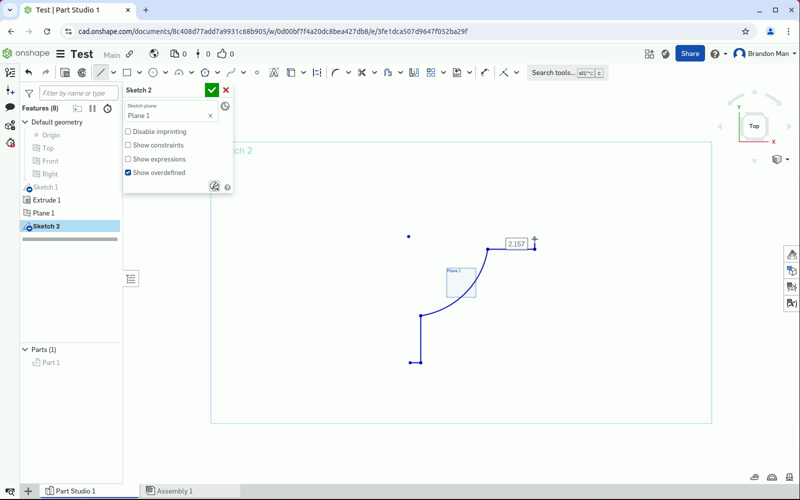
mouse_move(564, 238)
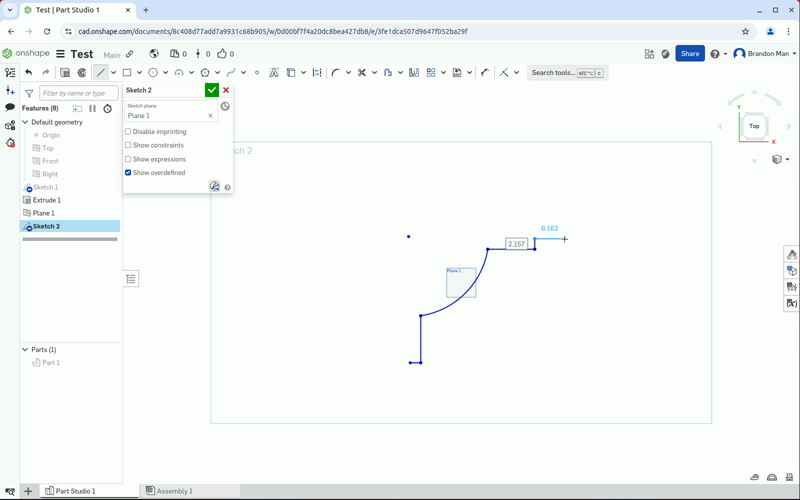
mouse_move(478, 238)
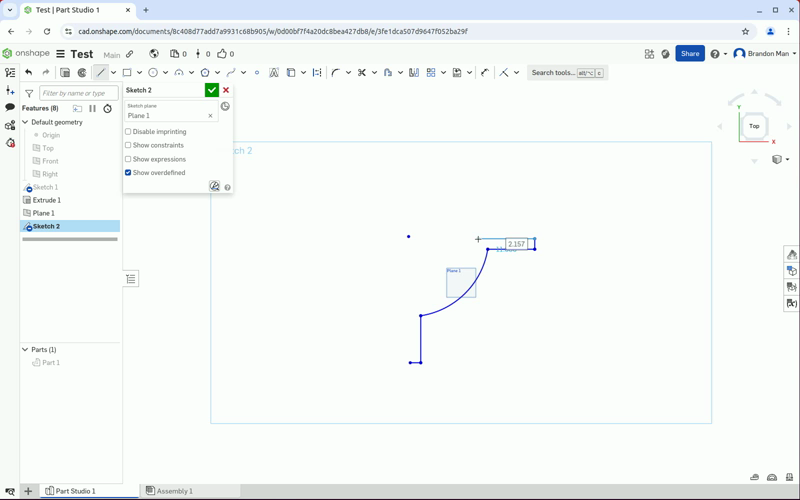
click(478, 238)
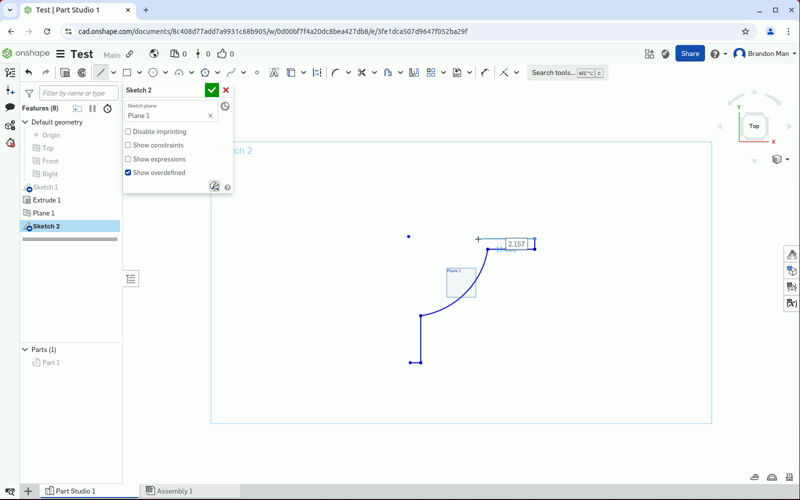
key_up(shift)
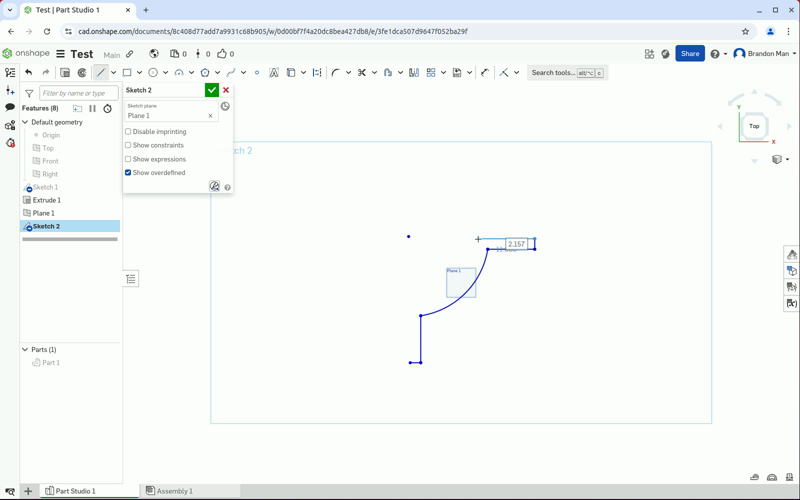
key(esc)
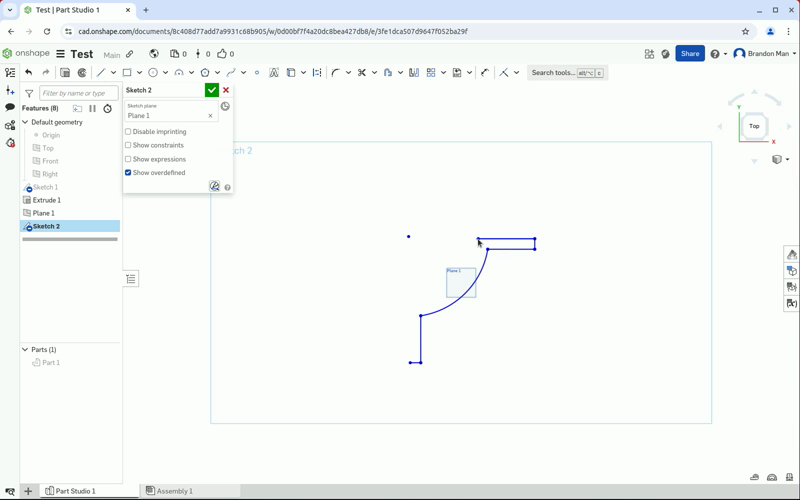
key(a)
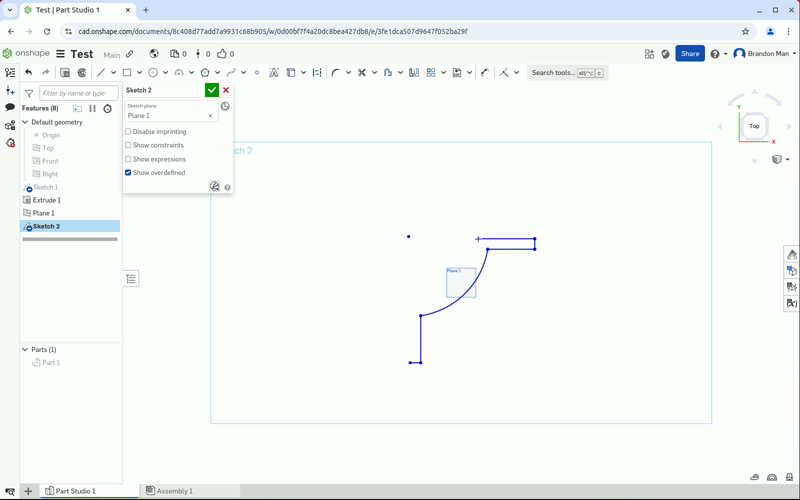
mouse_move(478, 238)
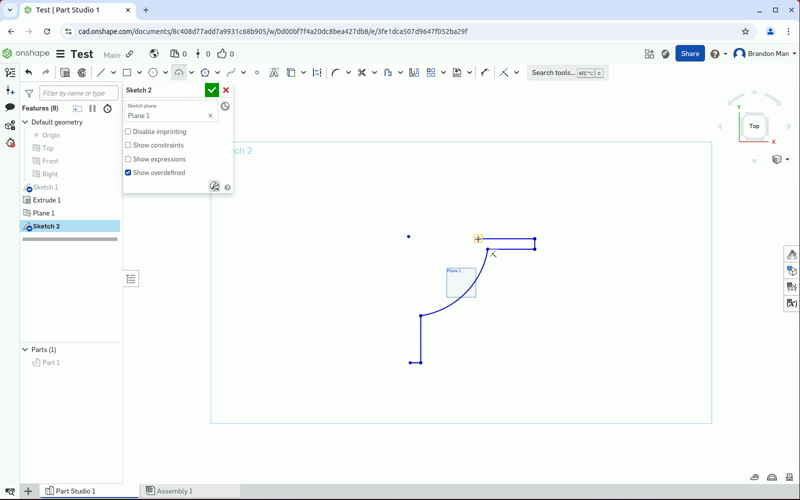
click(478, 238)
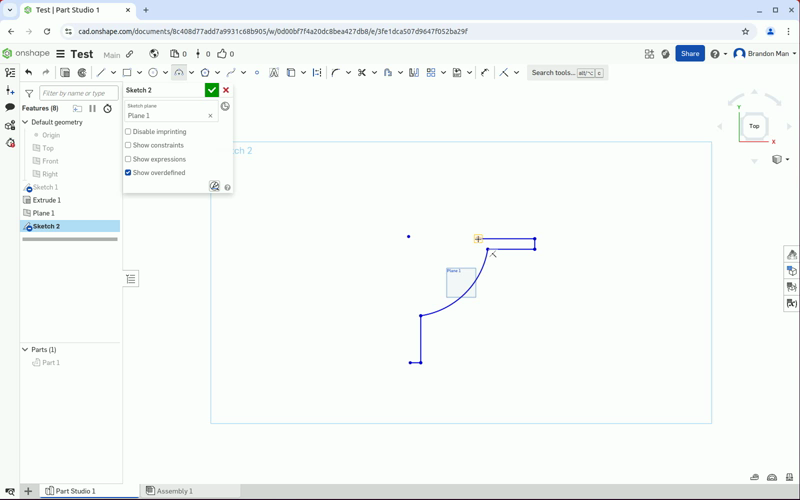
key_down(shift)
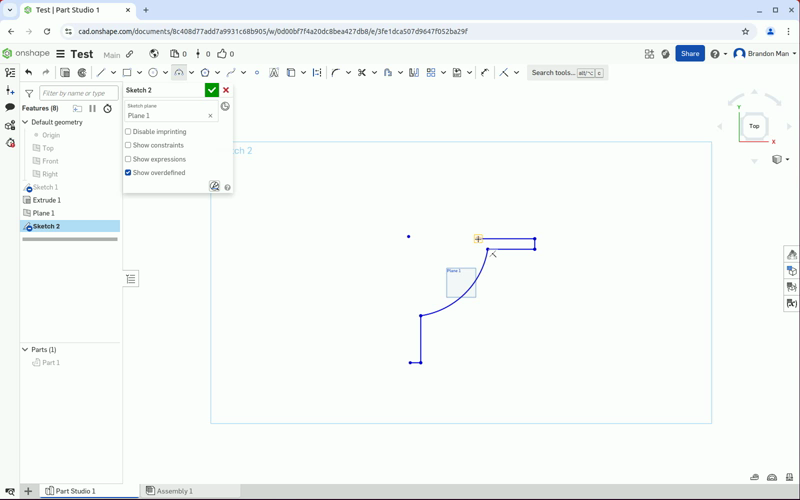
mouse_move(410, 306)
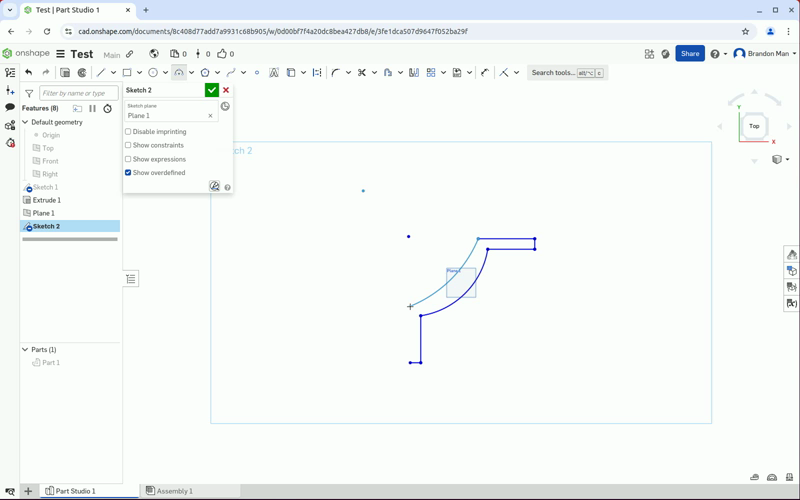
click(410, 306)
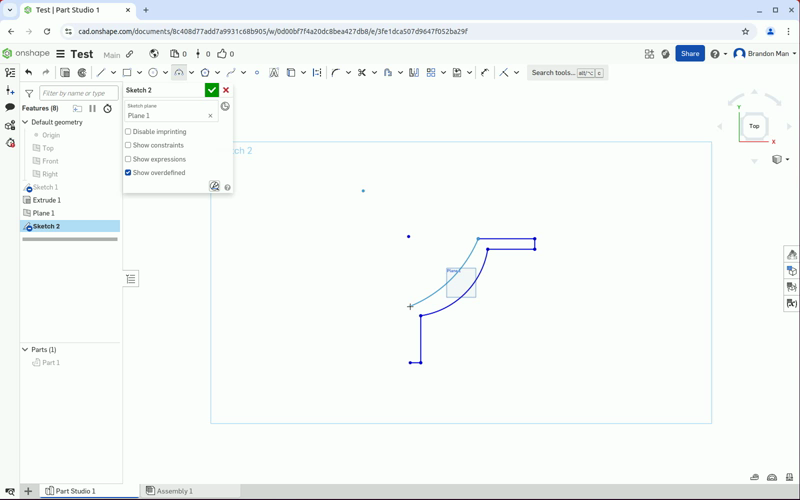
mouse_move(458, 286)
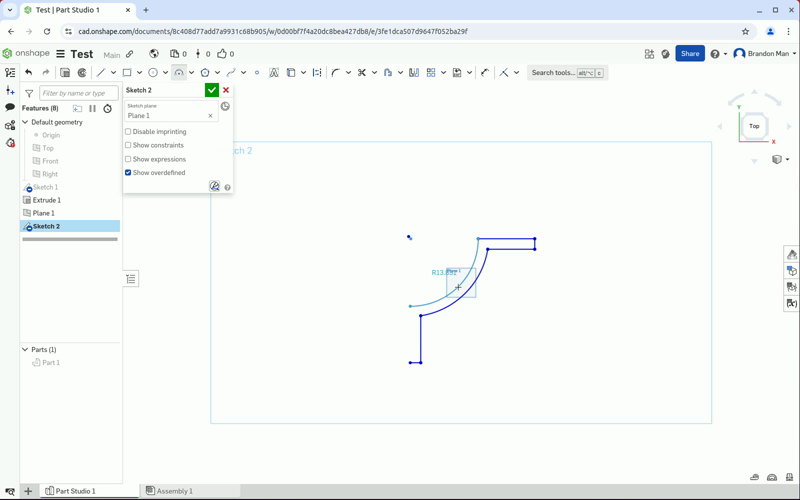
click(458, 286)
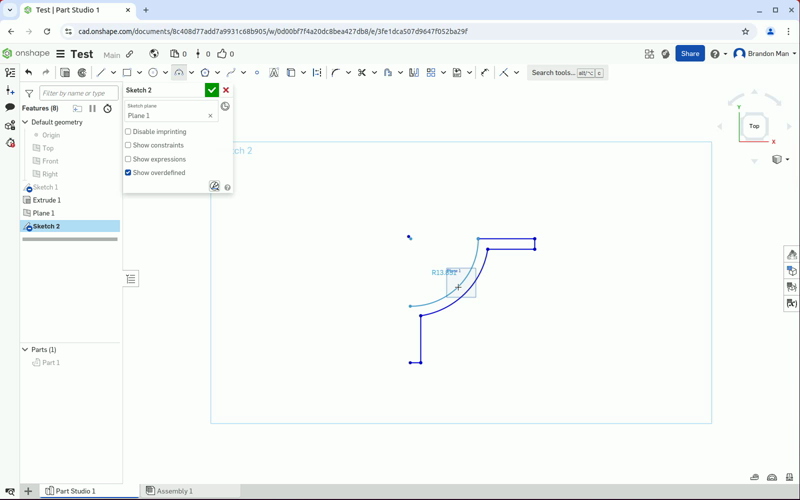
key_up(shift)
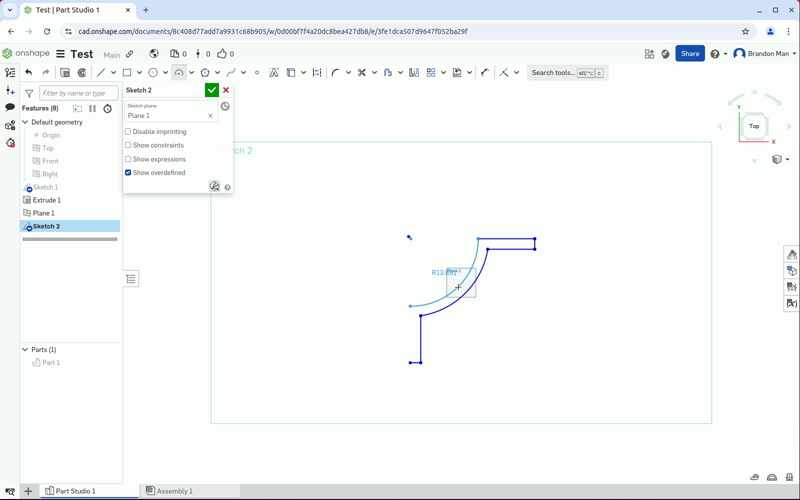
key(esc)
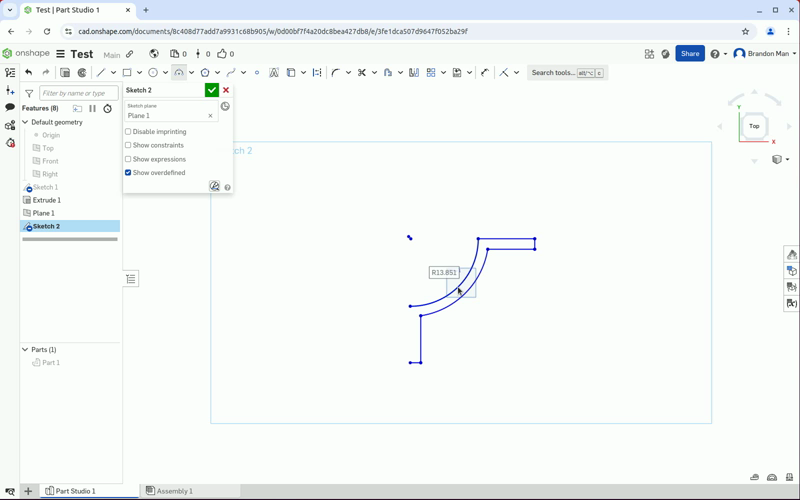
key(l)
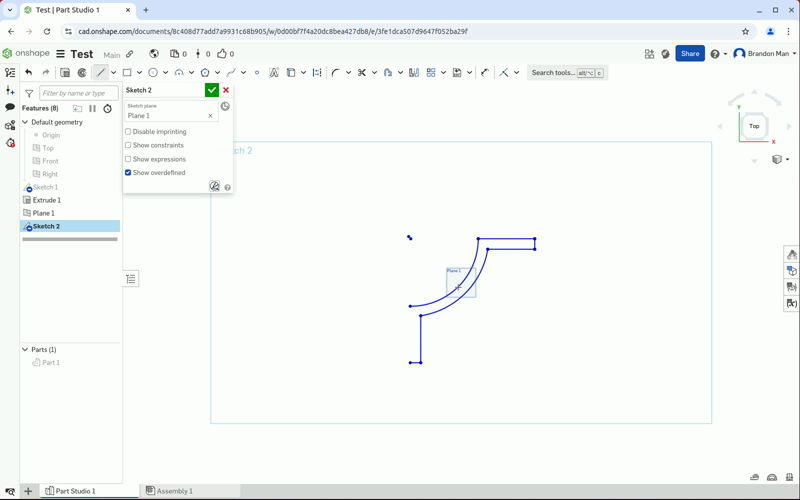
mouse_move(410, 306)
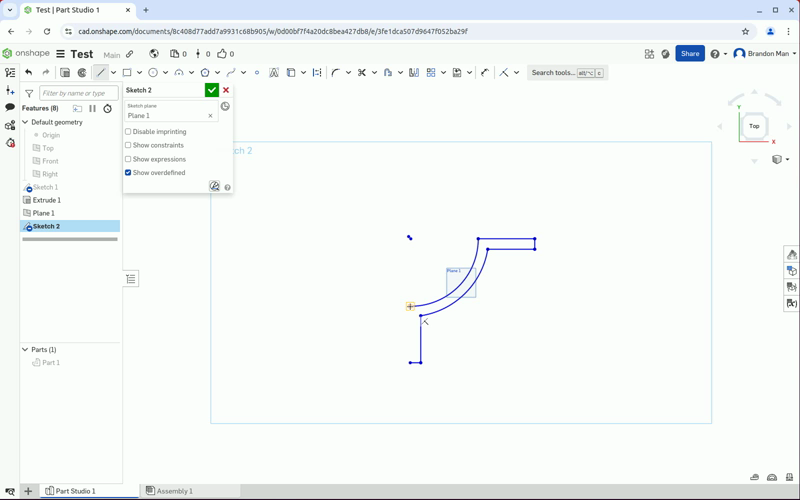
click(410, 306)
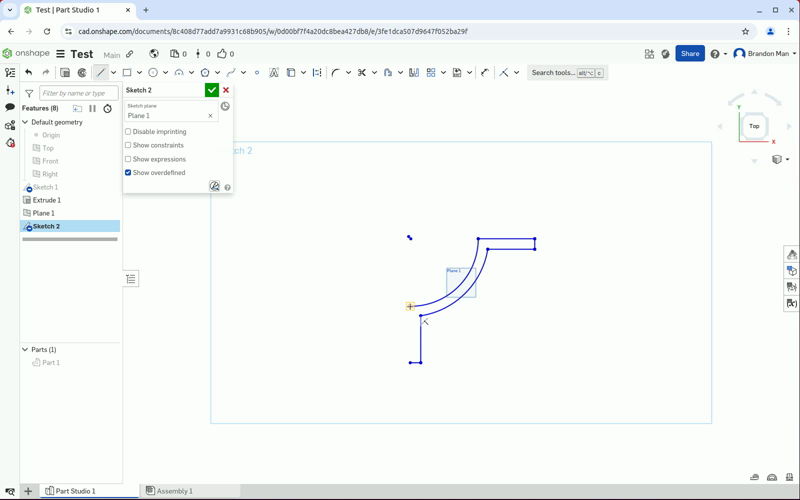
mouse_move(440, 306)
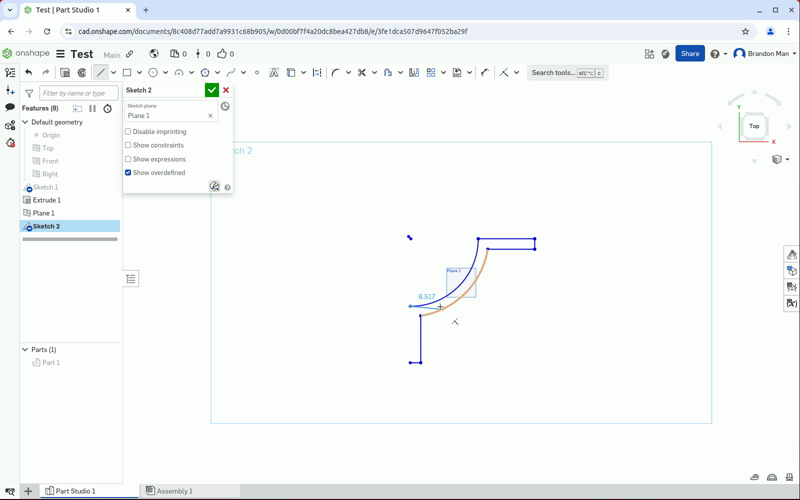
key_down(shift)
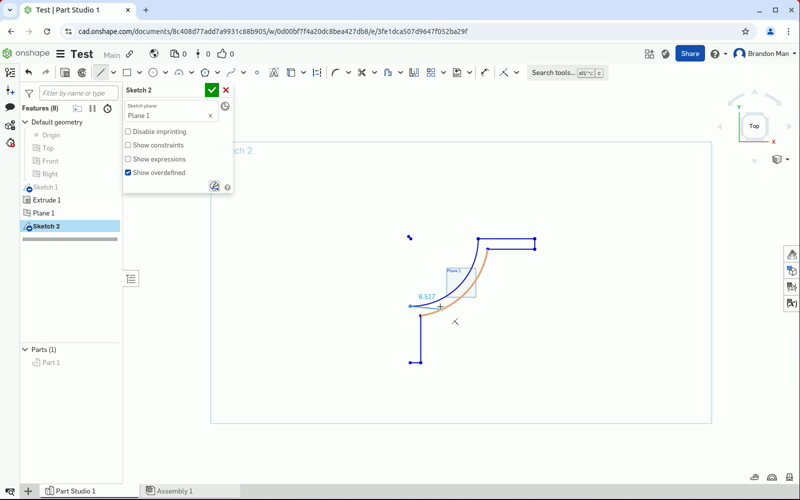
mouse_move(410, 362)
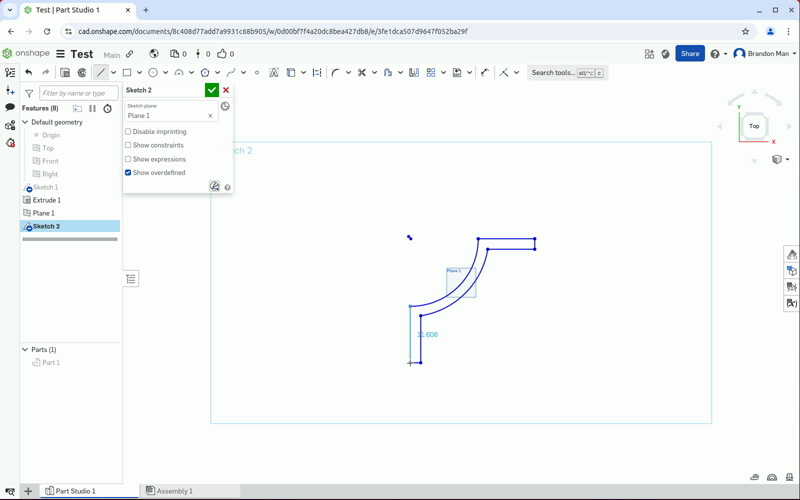
key_up(shift)
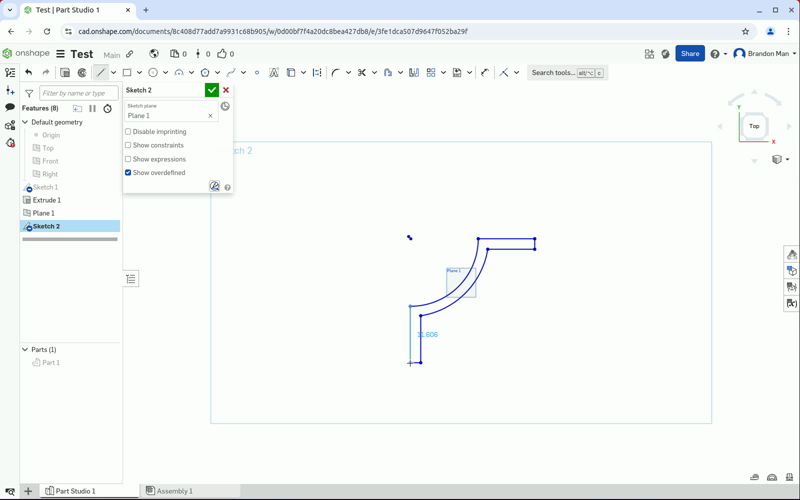
click(410, 362)
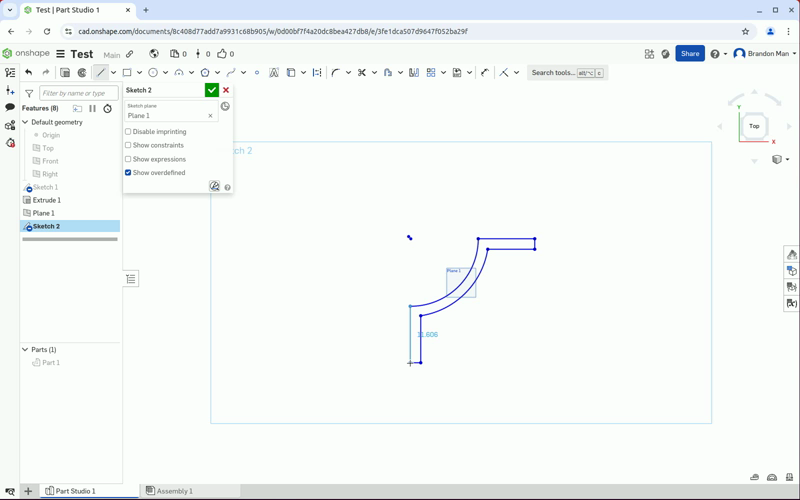
key(esc)
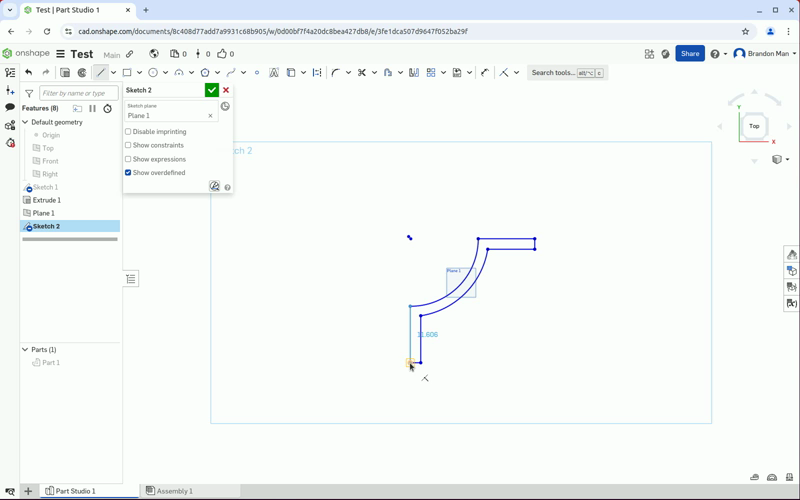
mouse_move(447, 301)
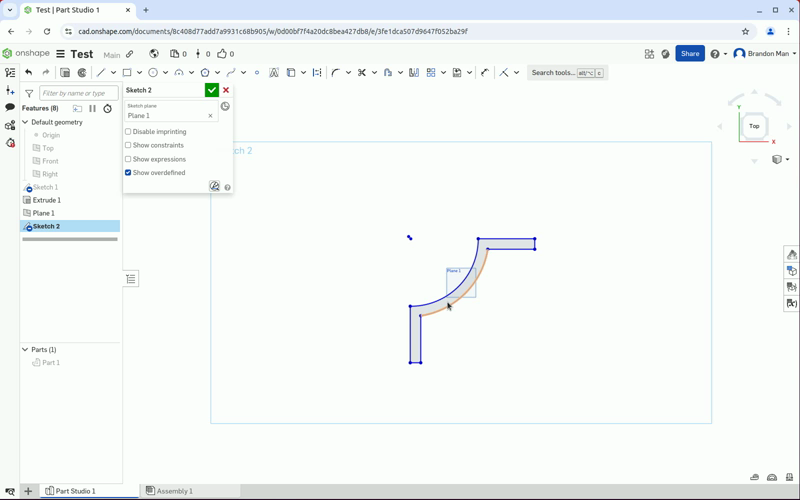
click(447, 301)
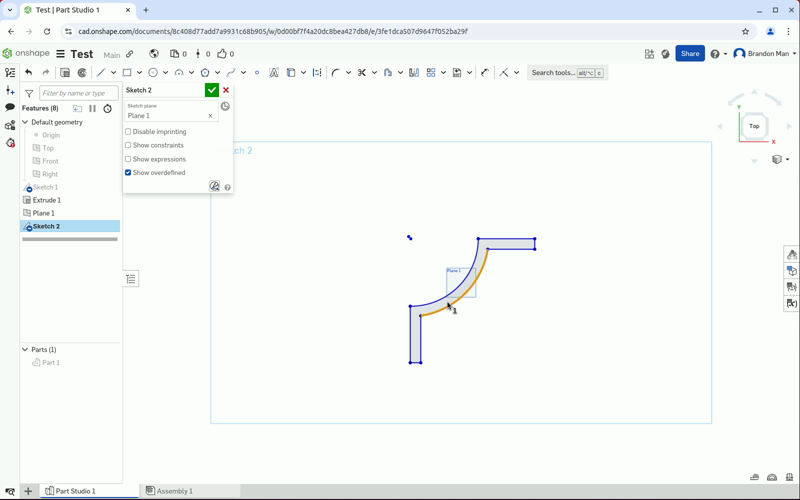
mouse_move(73, 352)
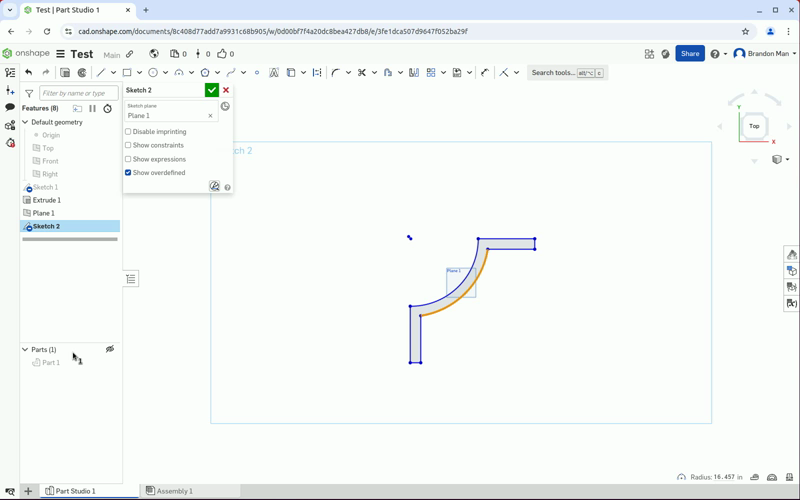
key(shift+y)
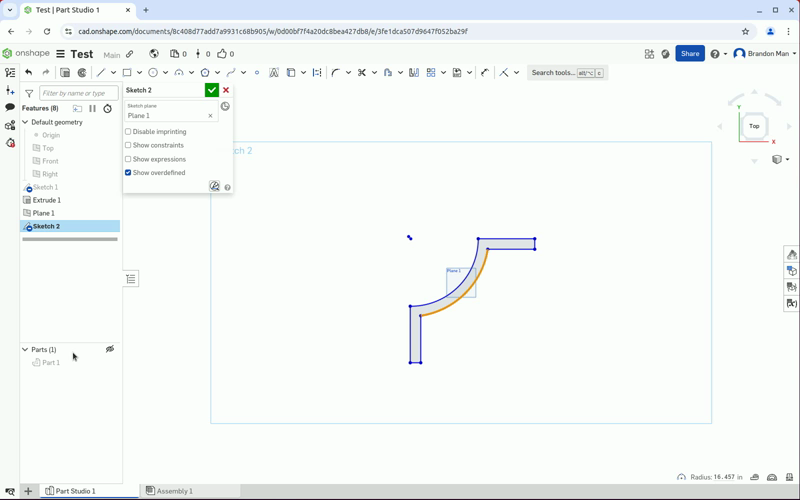
key(shift+e)
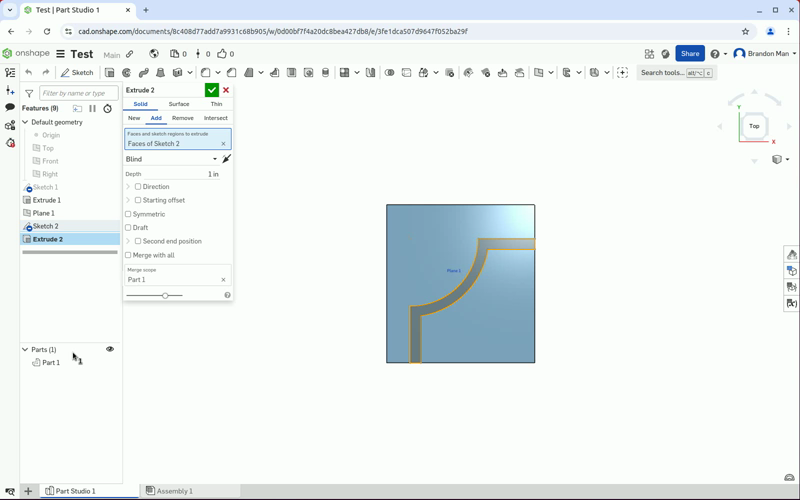
mouse_move(143, 106)
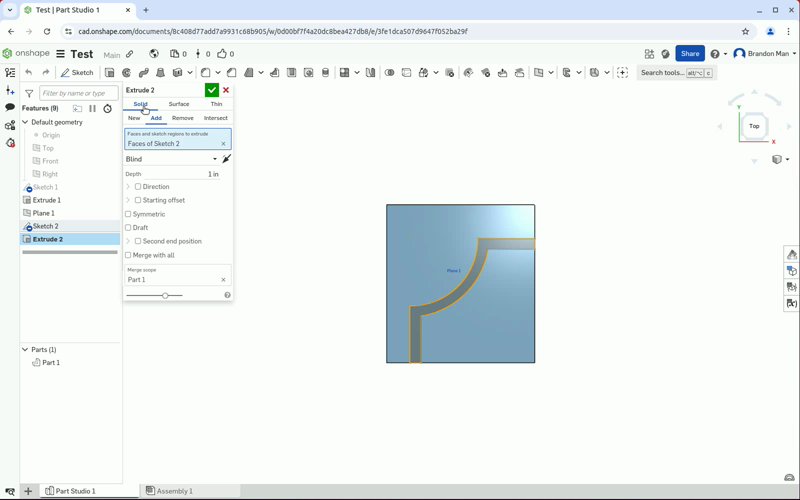
click(143, 106)
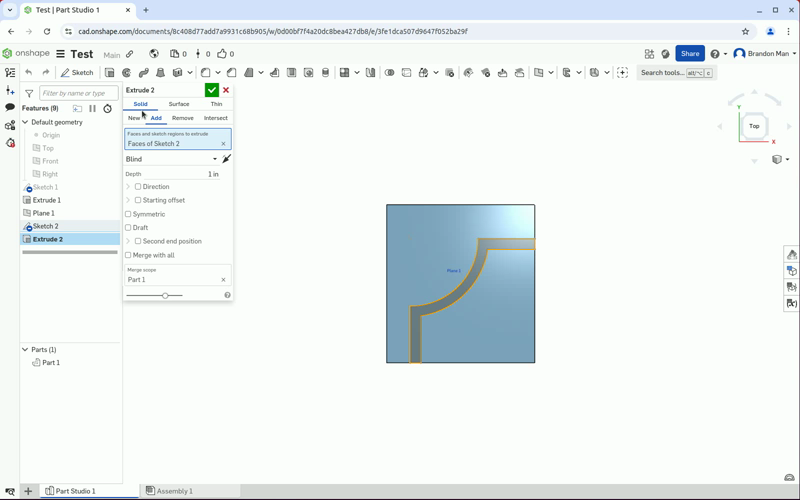
mouse_move(137, 120)
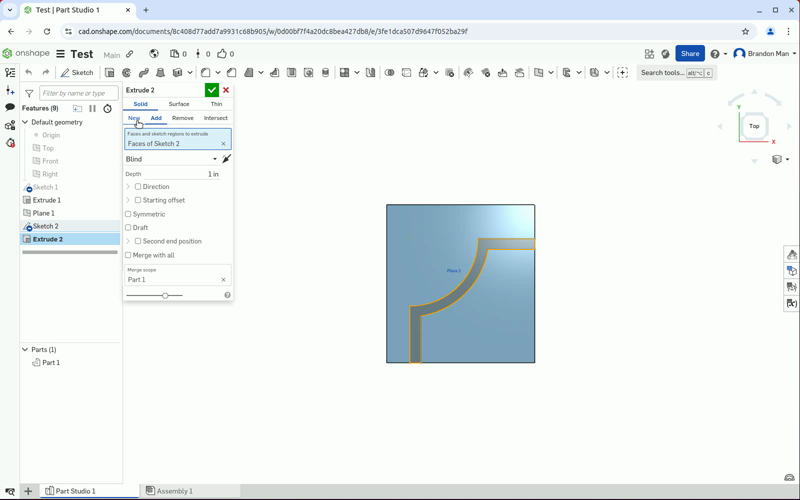
click(137, 120)
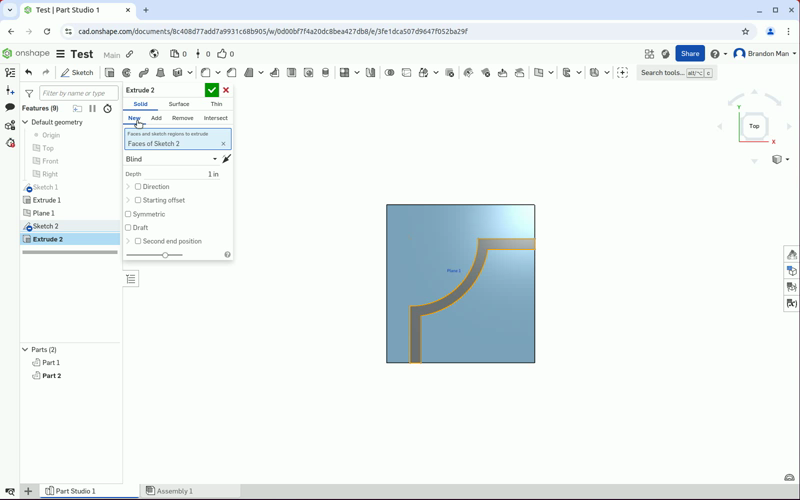
key(tab, 4)
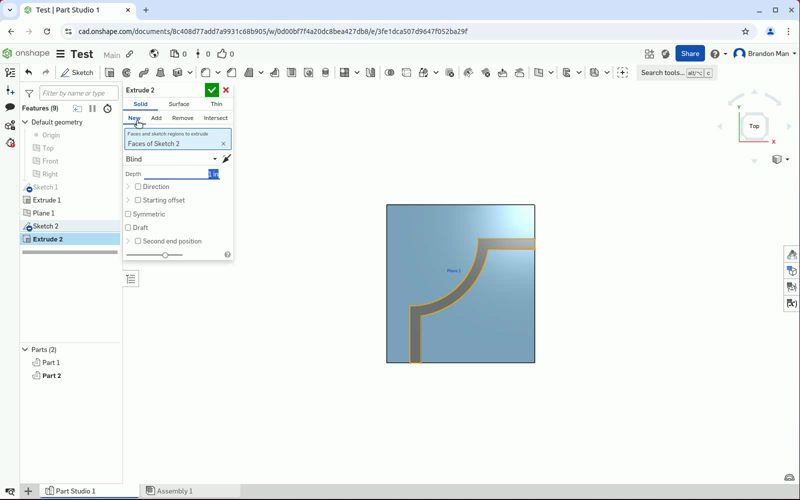
text(13.721)
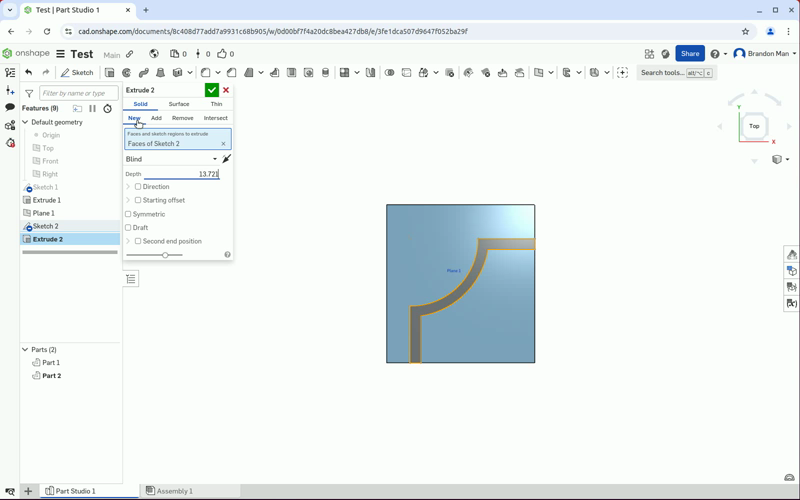
key(enter)
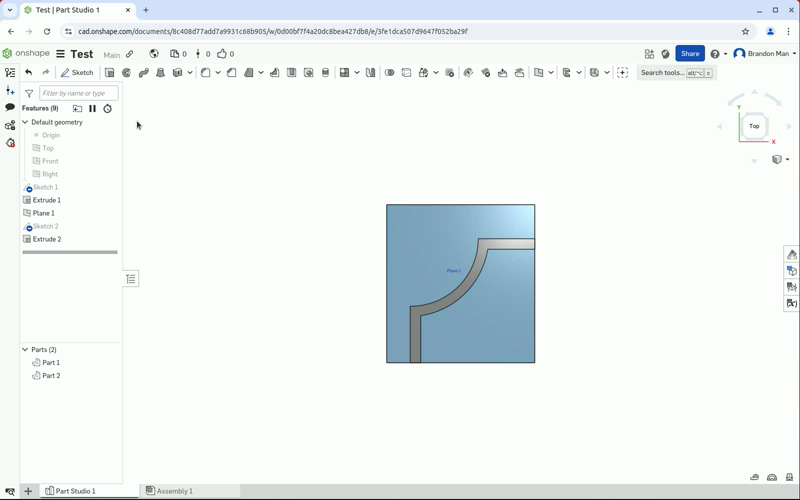
key(shift+h)
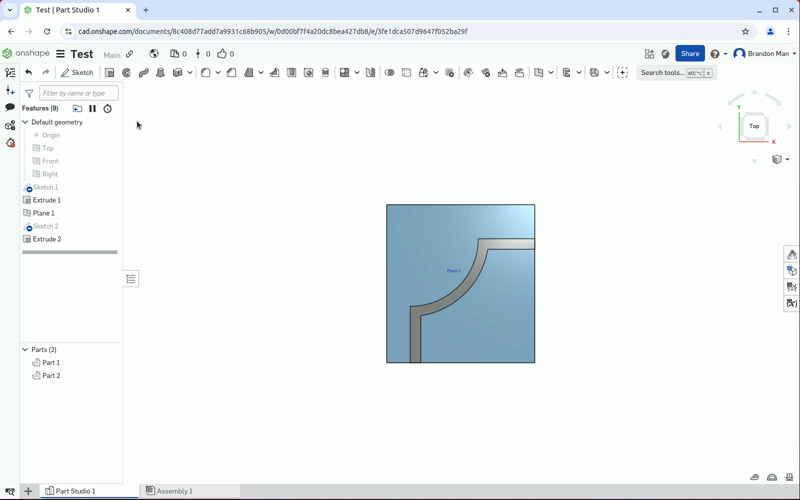
key(shift+h)
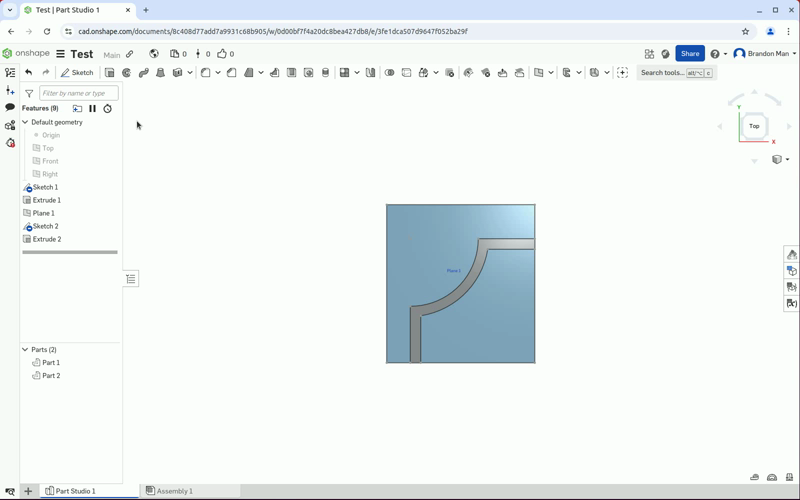
key(shift+7)
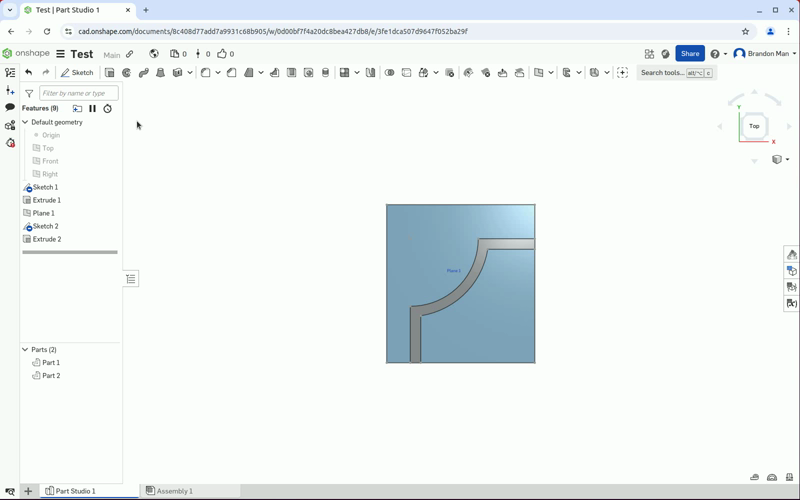
key(up, 3)
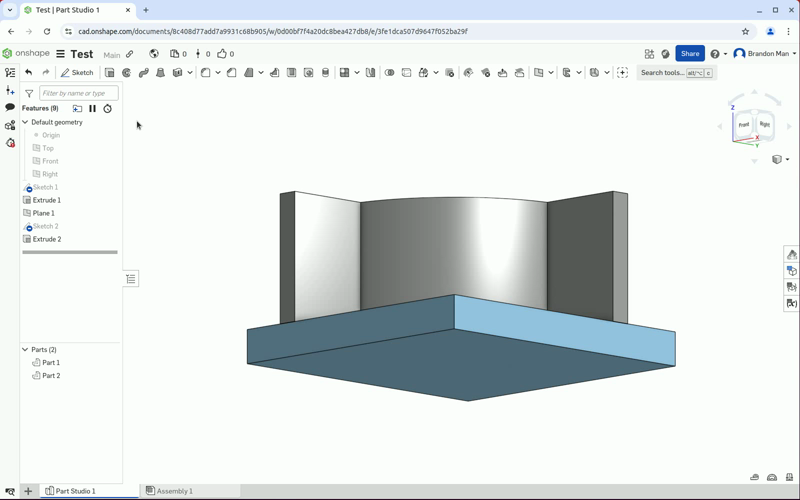
key(left, 3)
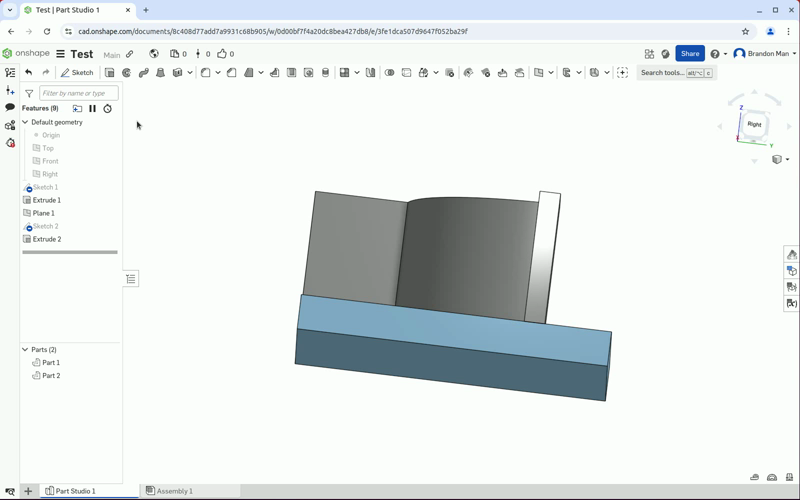
key(right, 3)
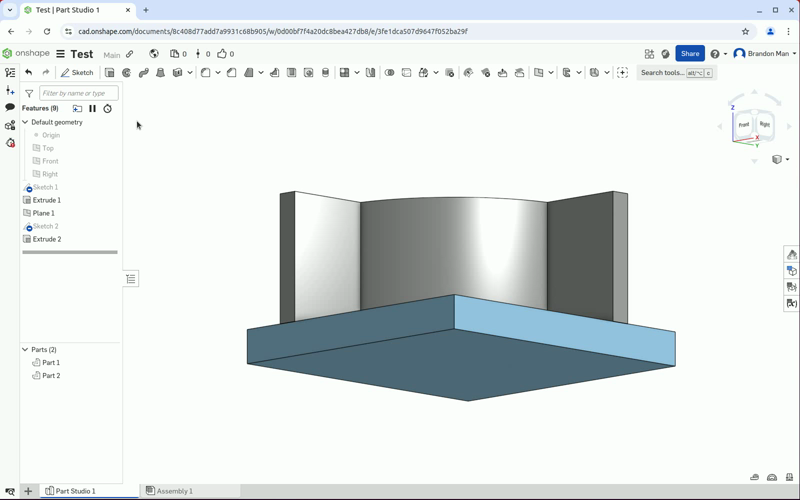
key(down, 3)
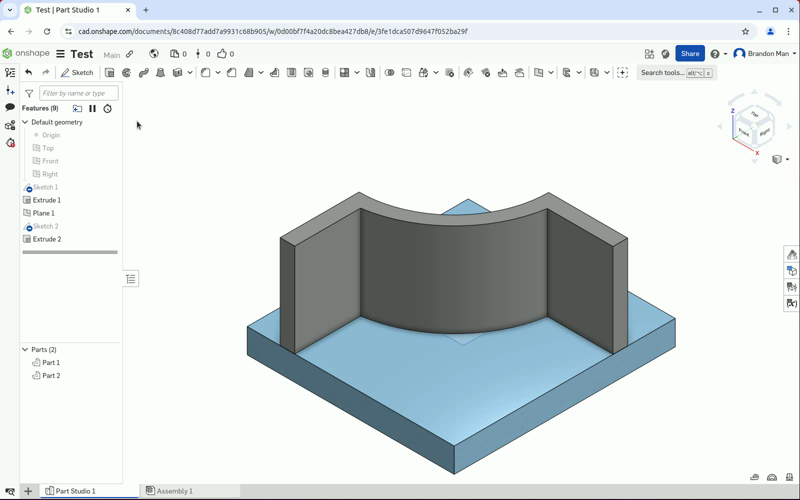
mouse_move(73, 189)
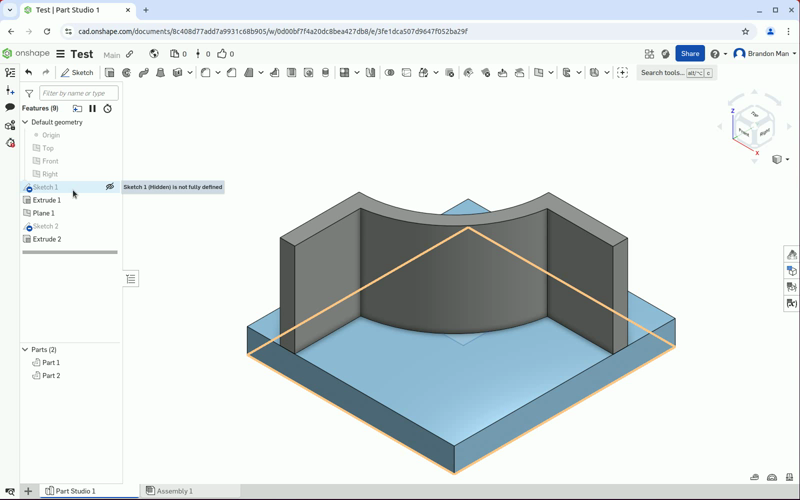
click(73, 189)